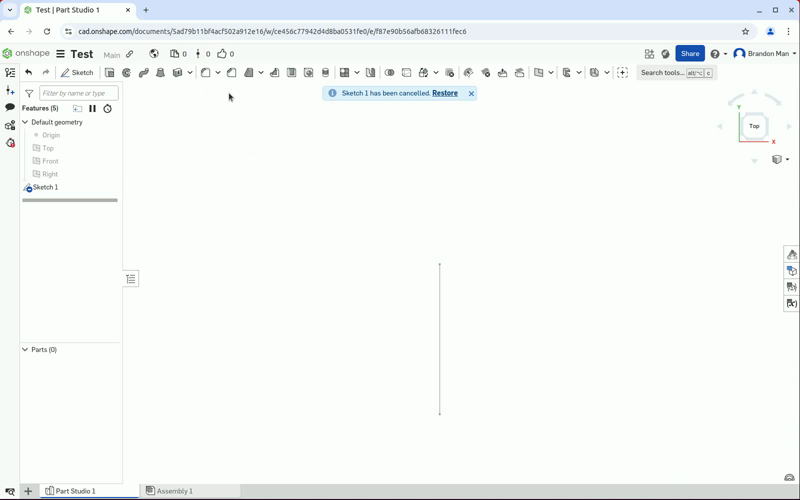
key(shift+h)
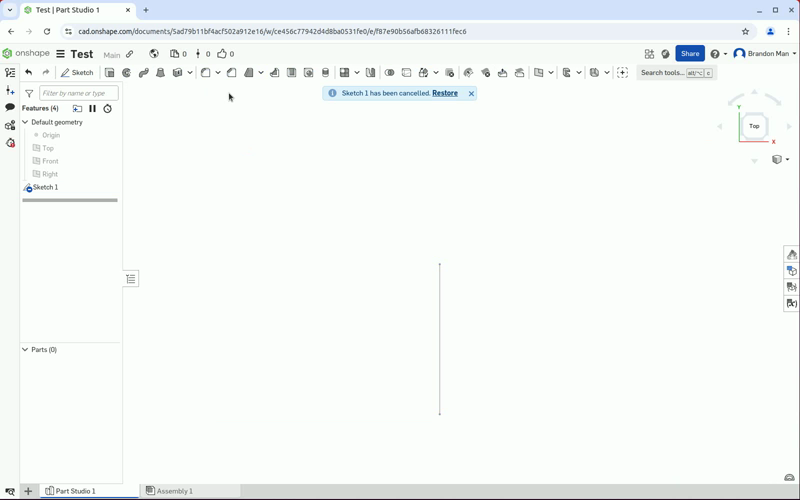
key(shift+s)
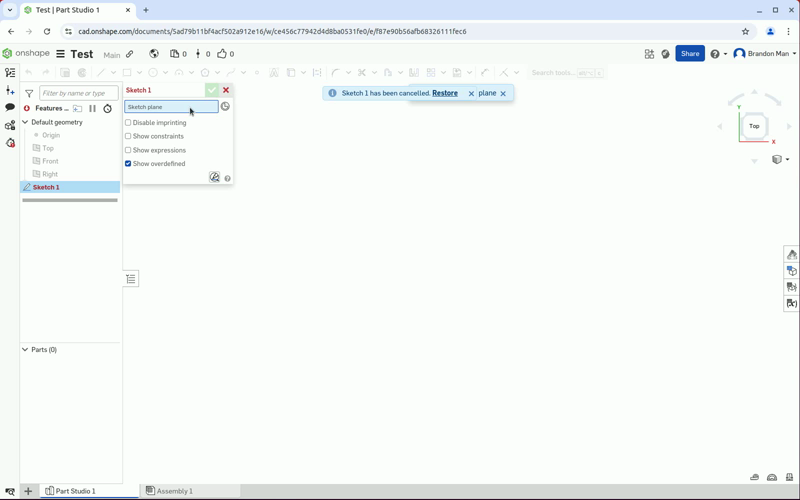
mouse_move(73, 150)
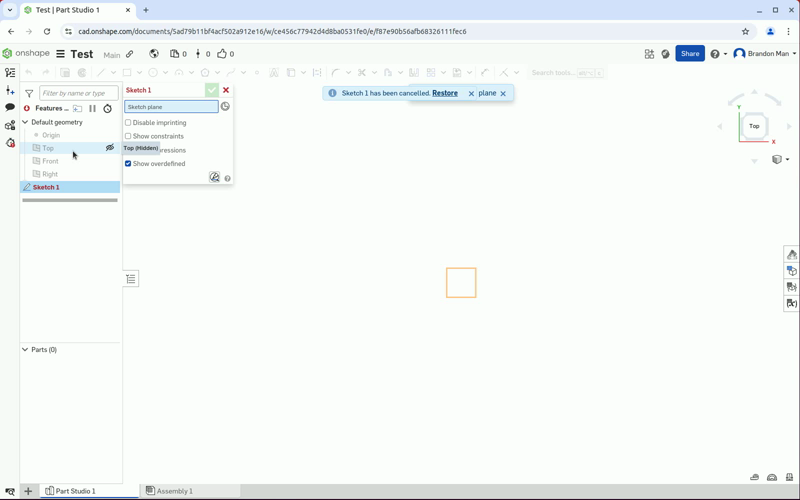
click(73, 150)
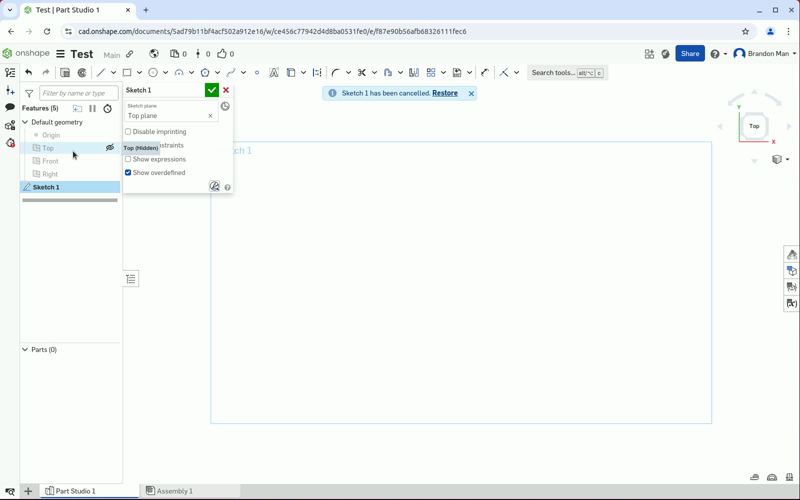
mouse_move(73, 352)
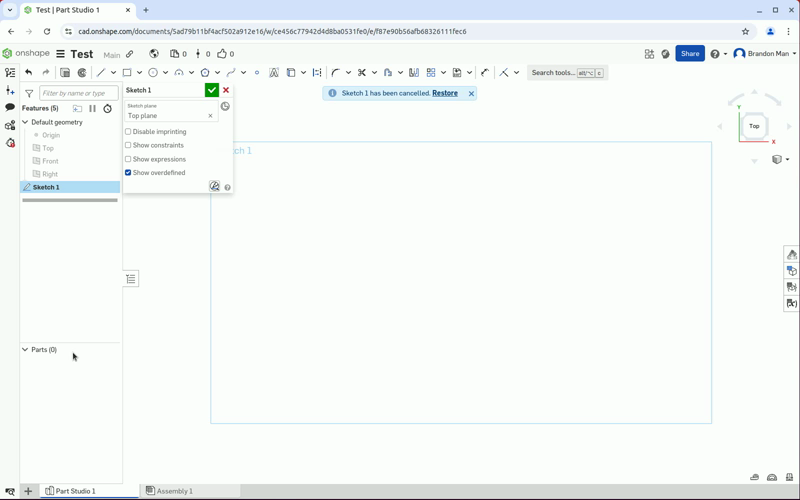
key(y)
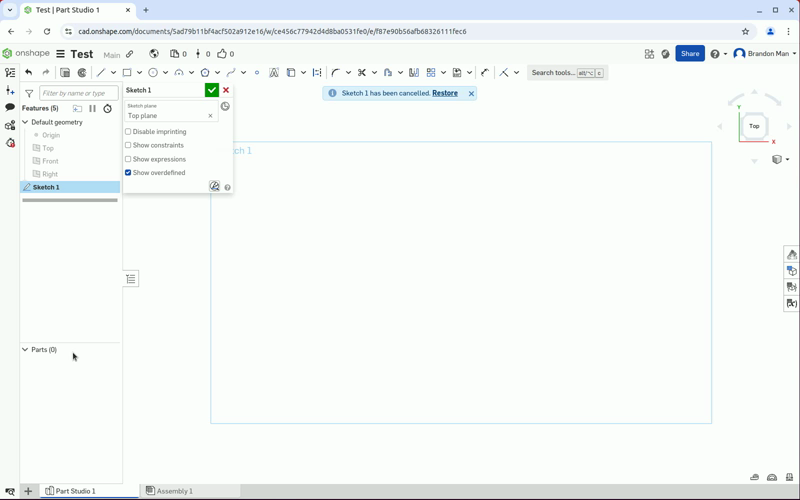
key(l)
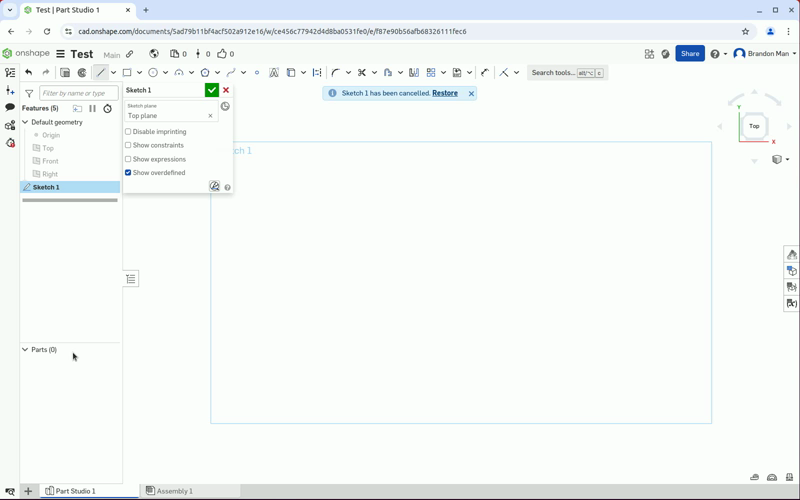
key_down(shift)
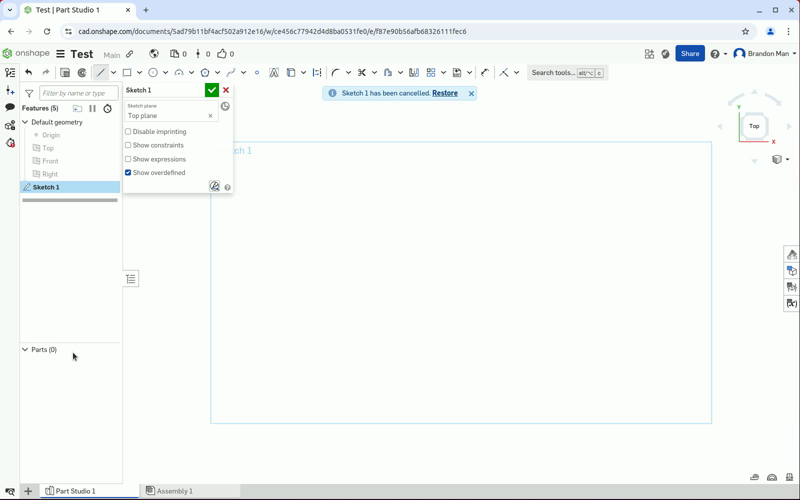
mouse_move(353, 347)
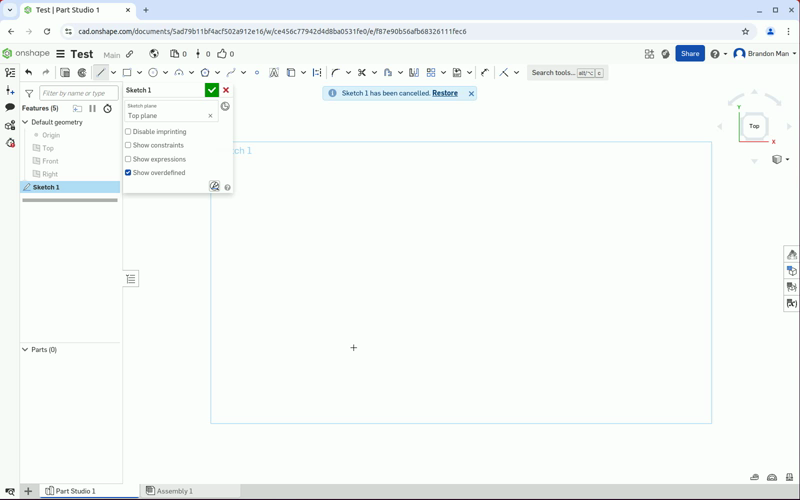
click(353, 347)
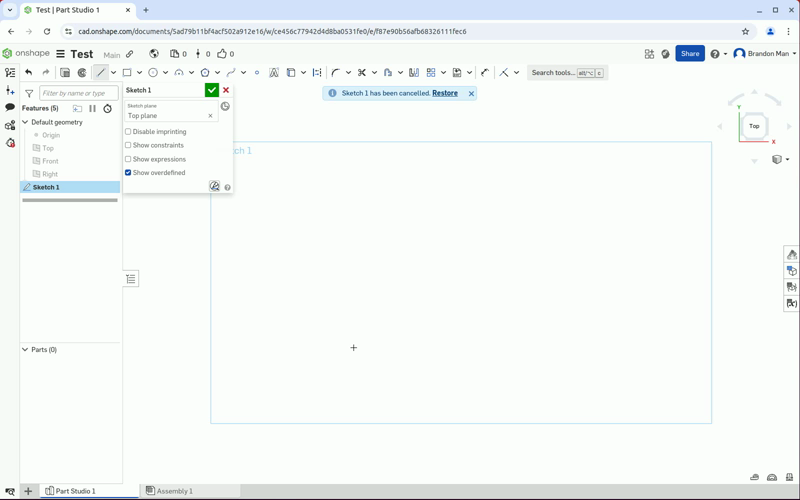
key_up(shift)
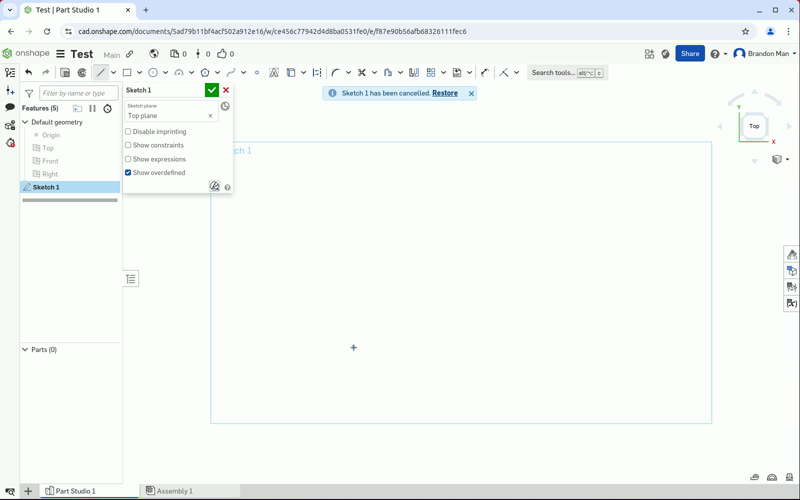
key_down(shift)
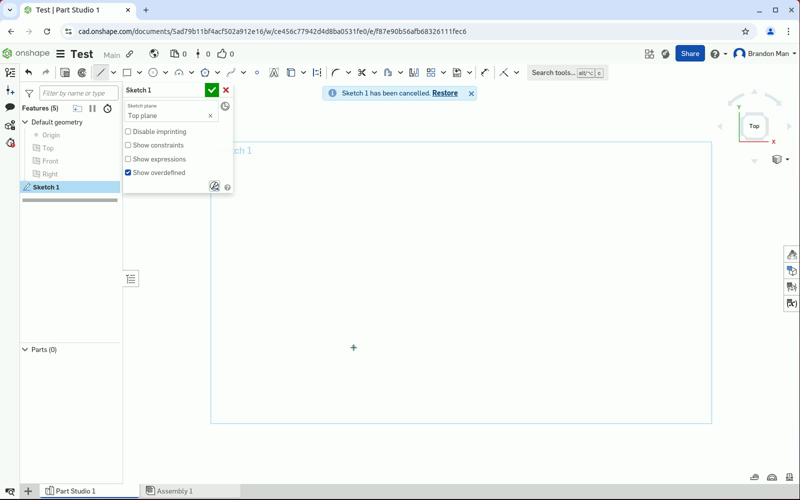
mouse_move(565, 347)
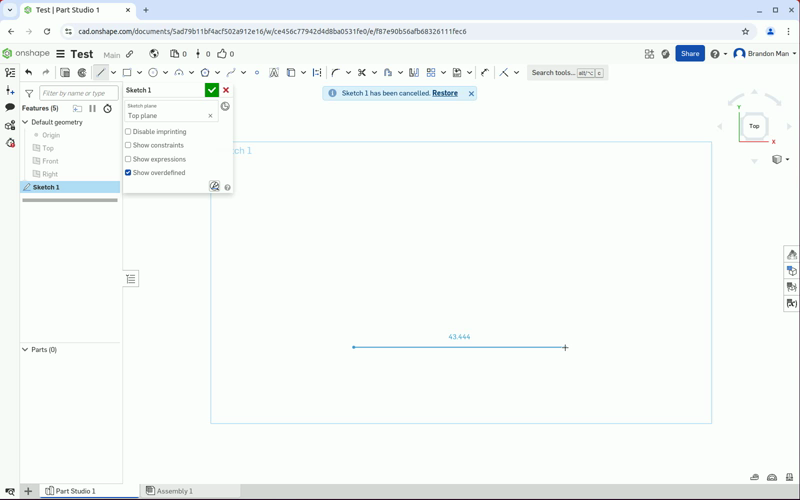
click(565, 347)
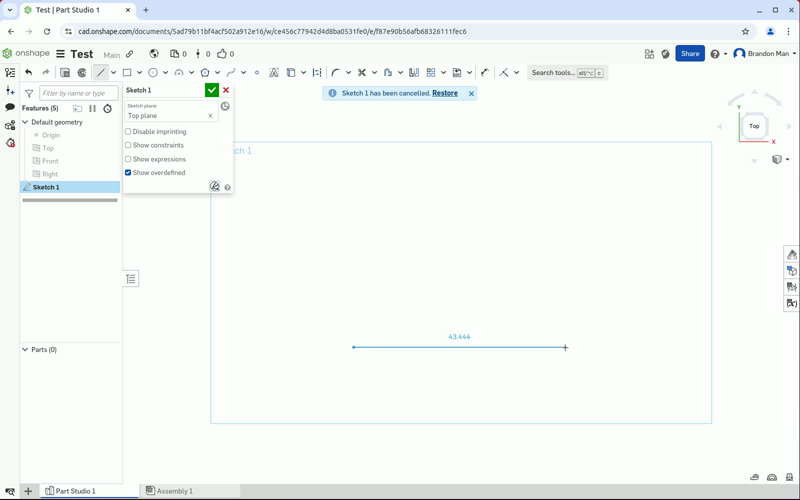
key_up(shift)
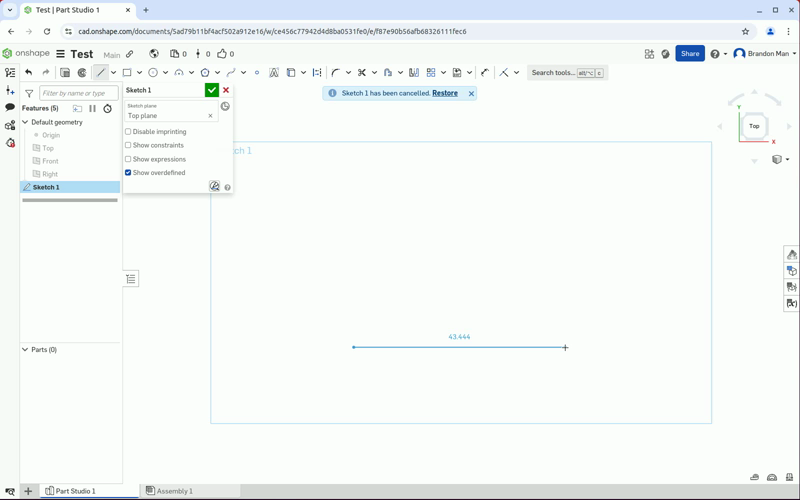
key_down(shift)
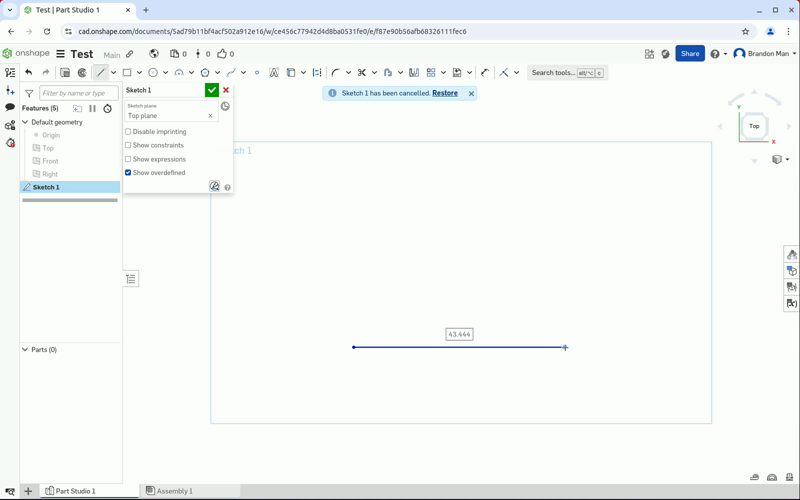
mouse_move(565, 218)
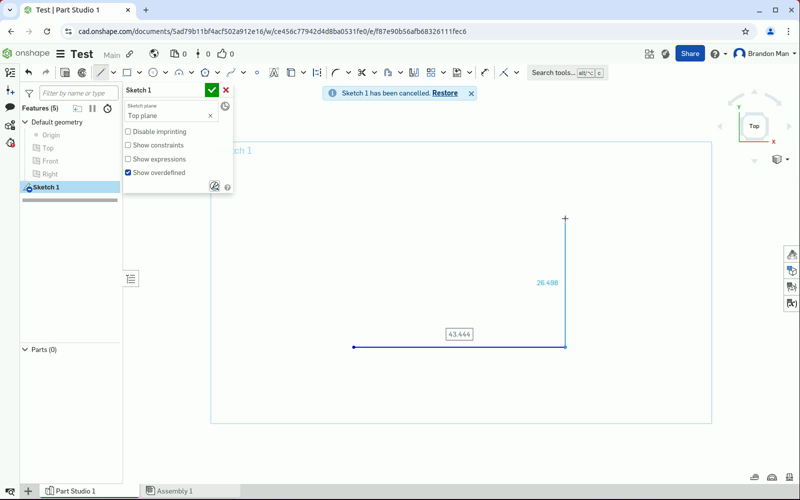
click(565, 218)
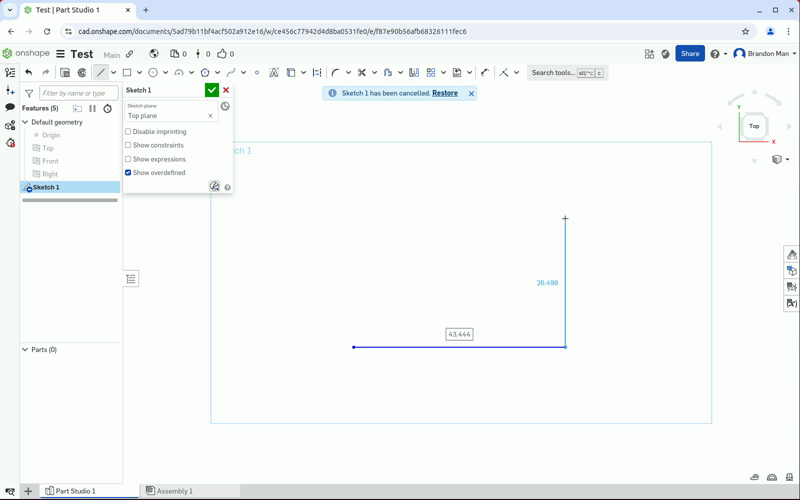
key_up(shift)
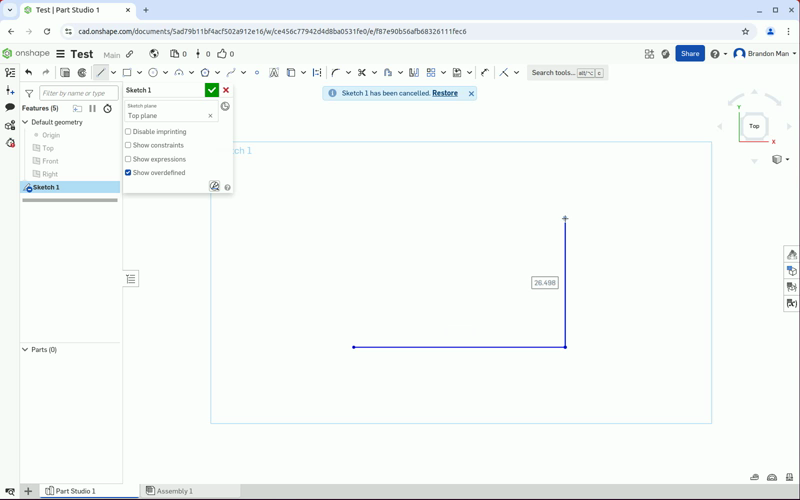
key_down(shift)
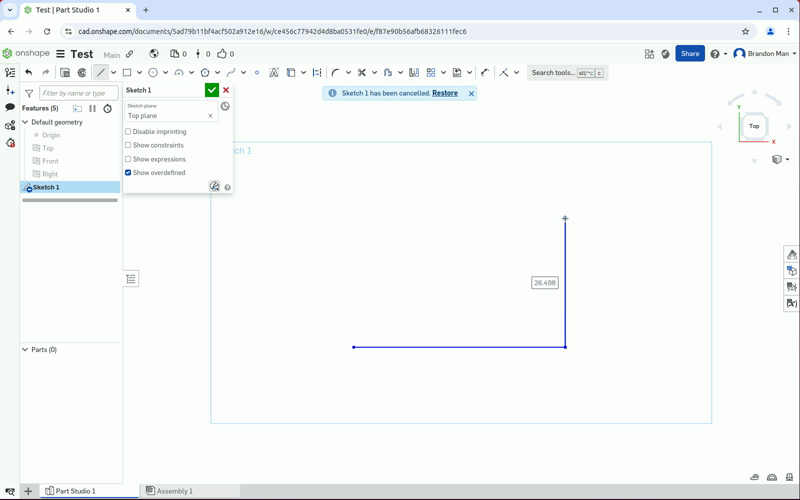
mouse_move(353, 218)
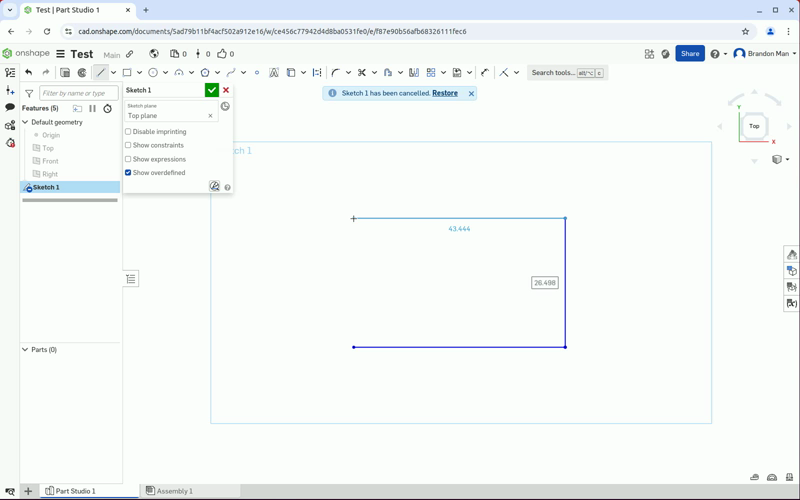
click(353, 218)
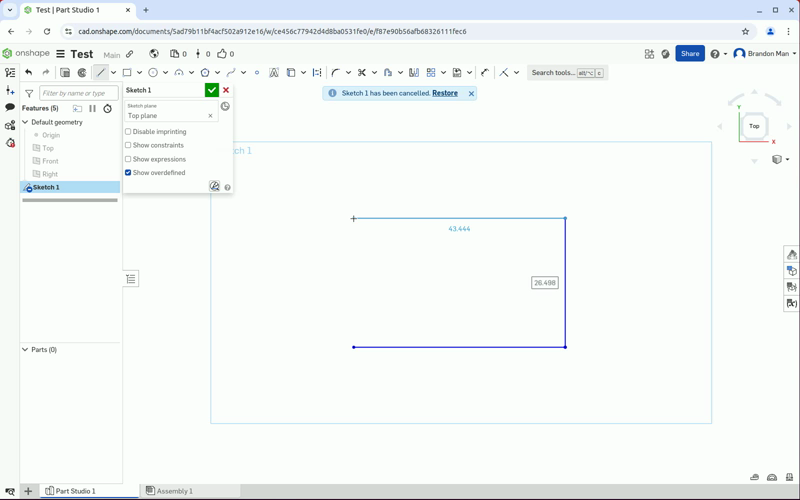
key_up(shift)
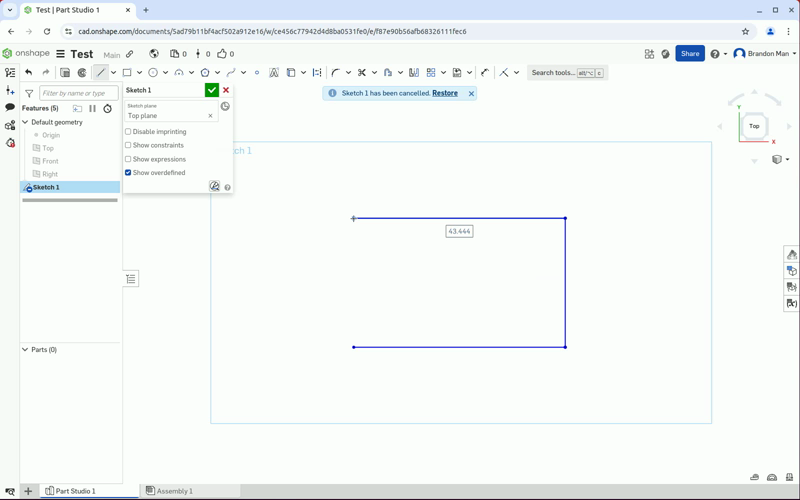
key_down(shift)
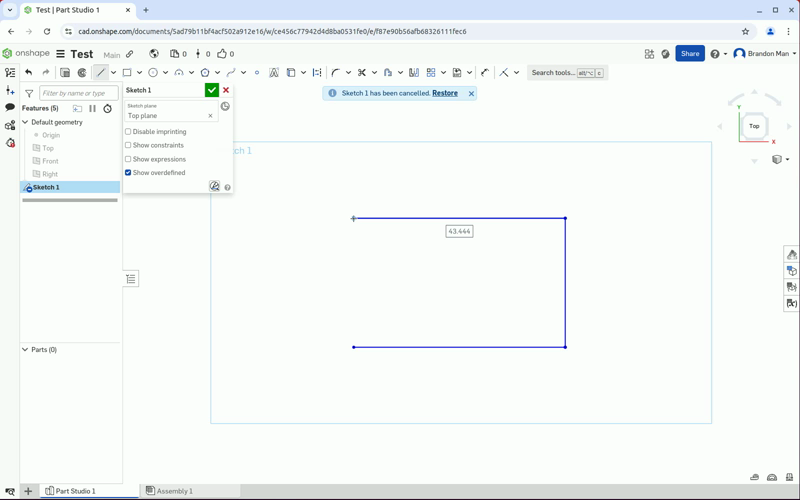
mouse_move(353, 347)
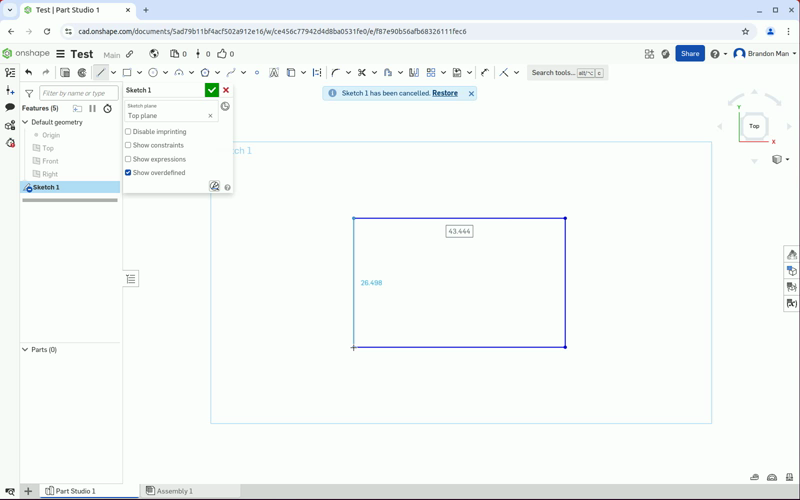
key_up(shift)
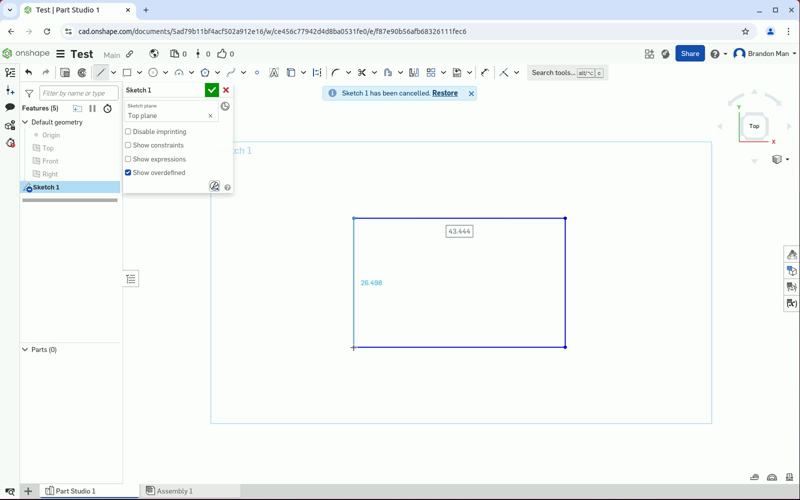
click(353, 347)
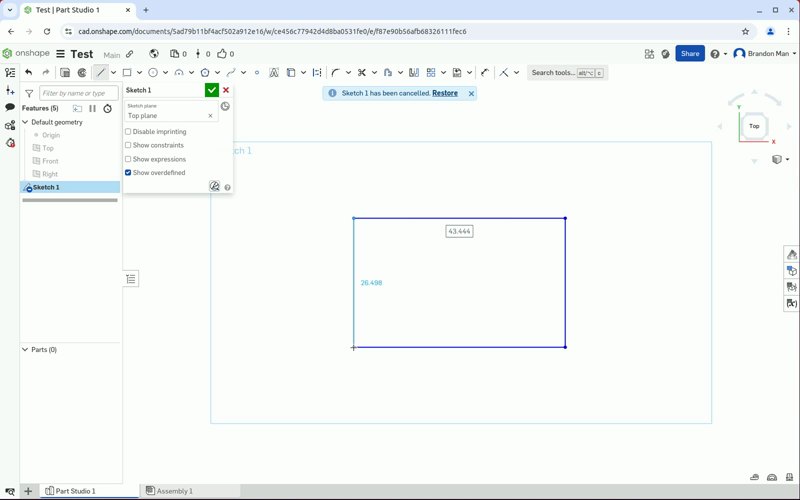
key(esc)
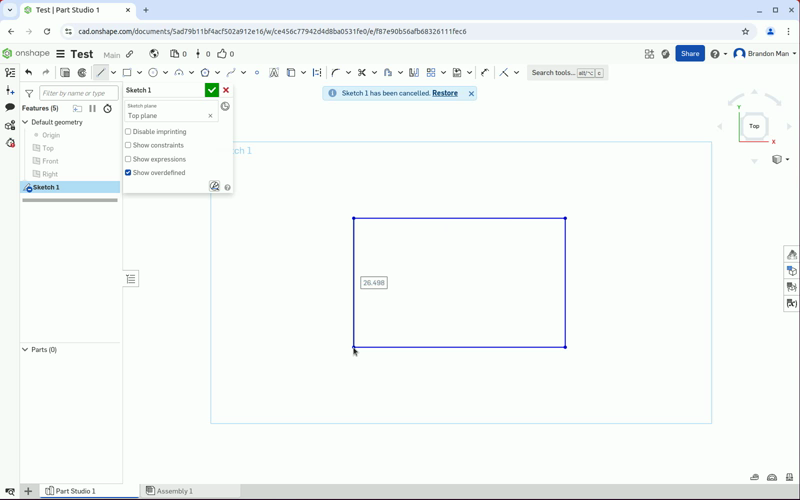
mouse_move(494, 273)
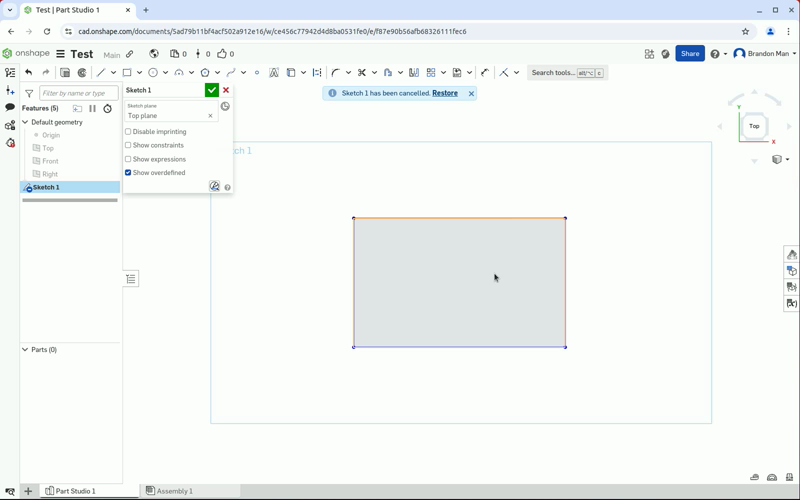
click(494, 273)
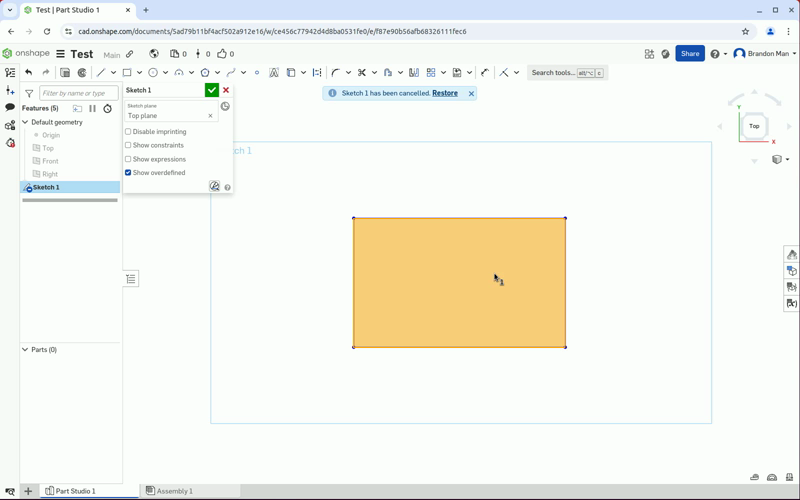
mouse_move(73, 352)
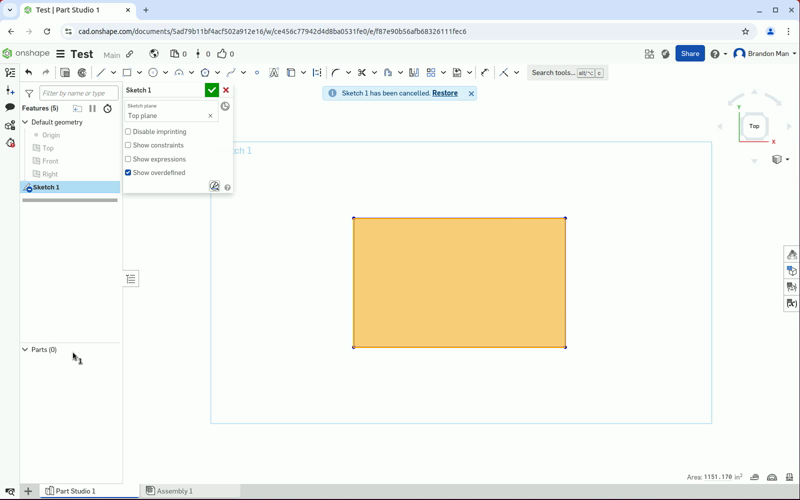
key(shift+y)
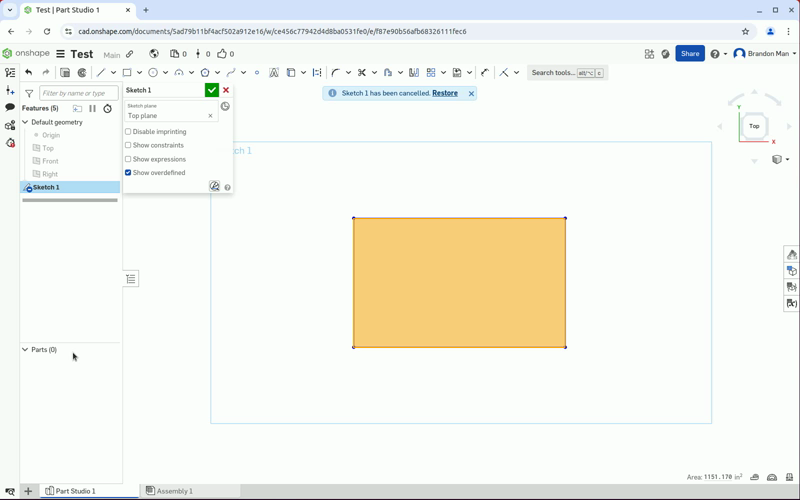
key(shift+e)
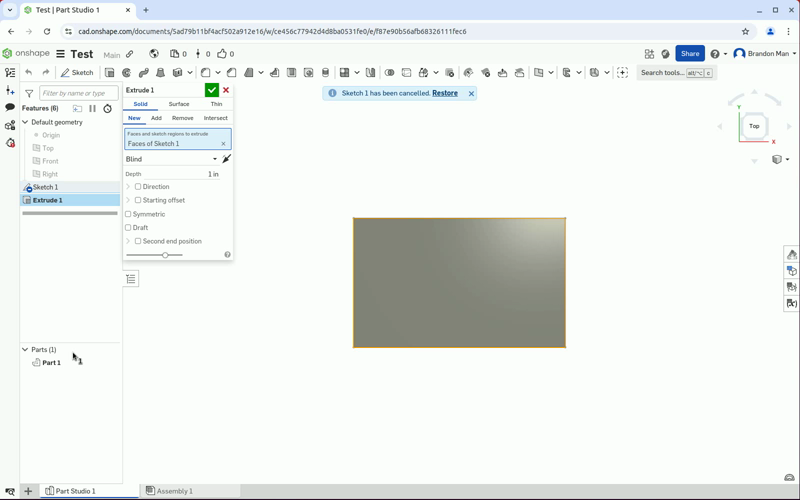
mouse_move(143, 106)
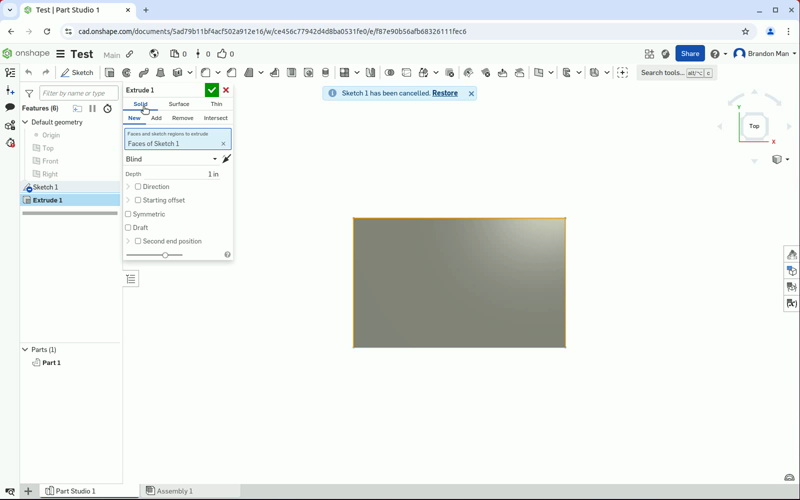
click(143, 106)
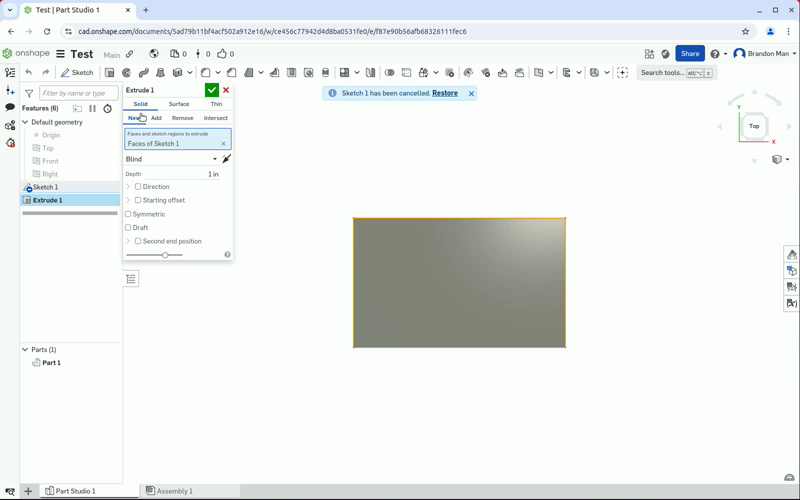
mouse_move(137, 120)
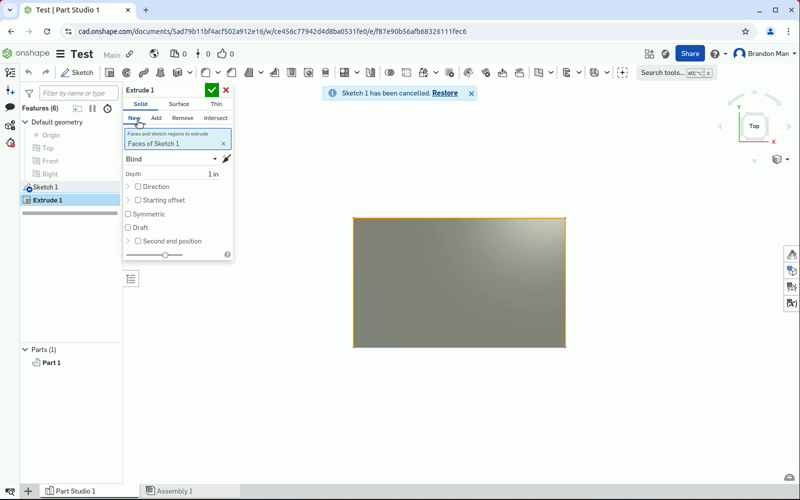
click(137, 120)
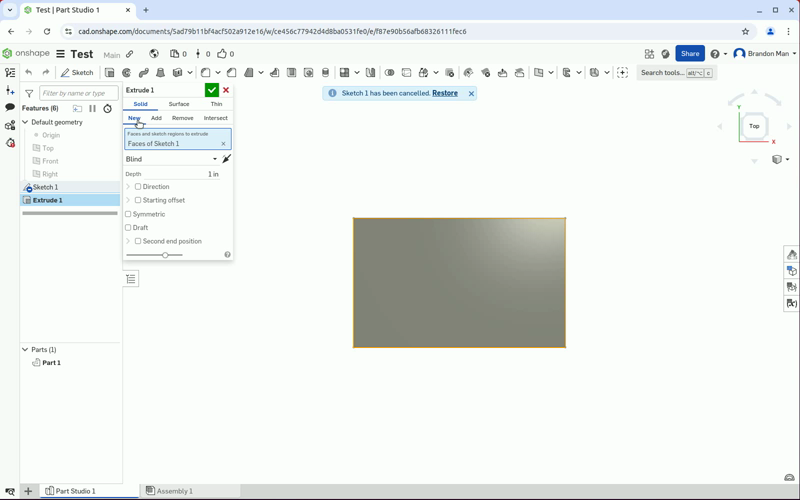
key(tab, 4)
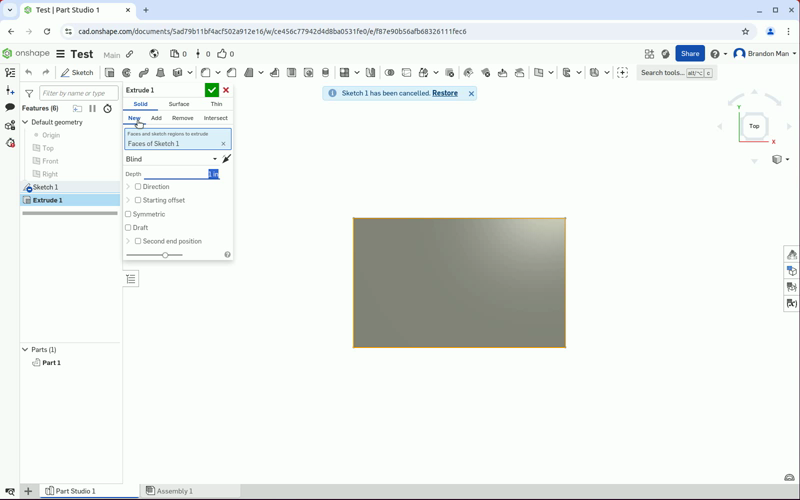
text(1.204)
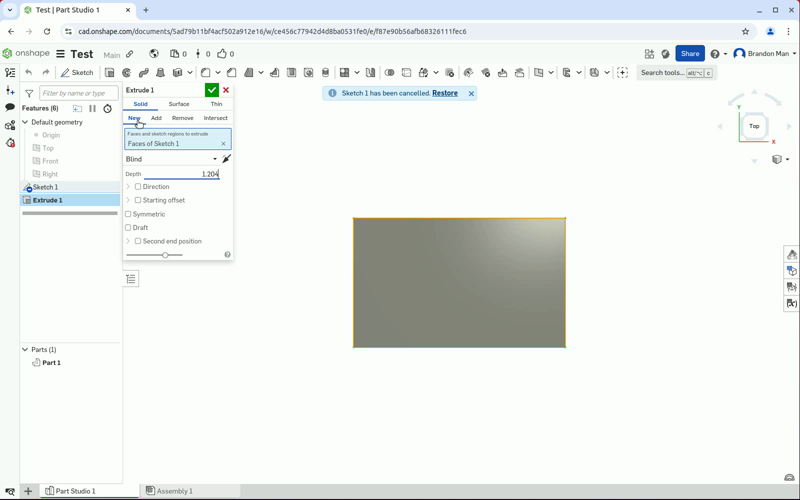
key(enter)
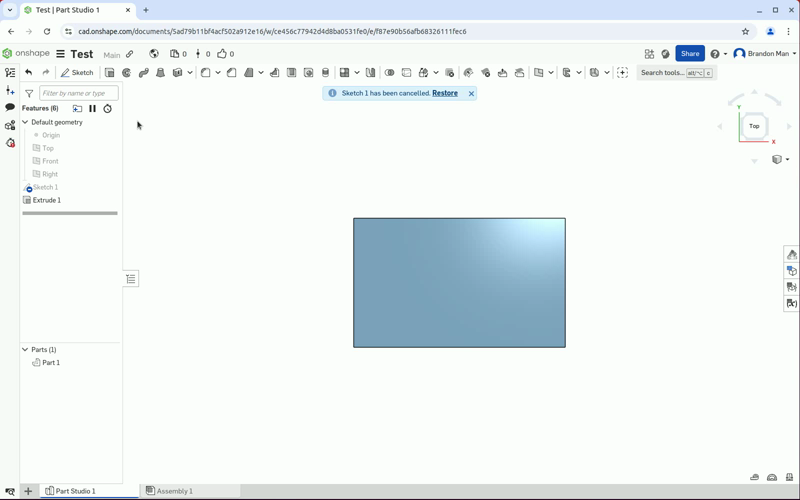
key(shift+h)
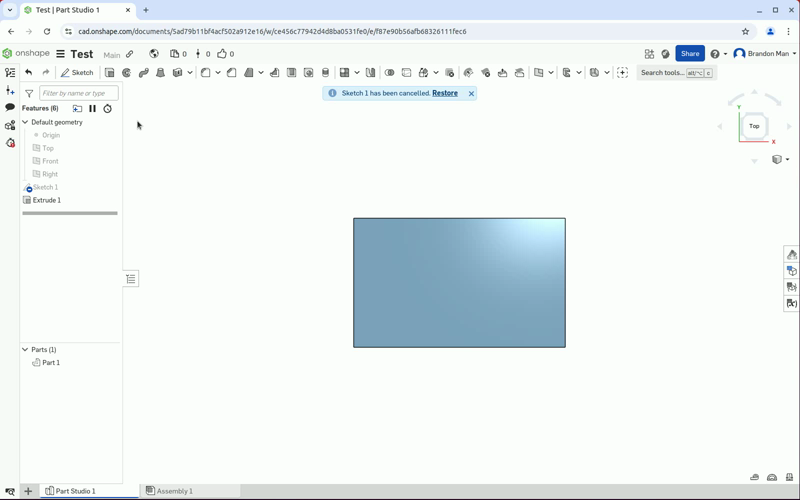
key(shift+h)
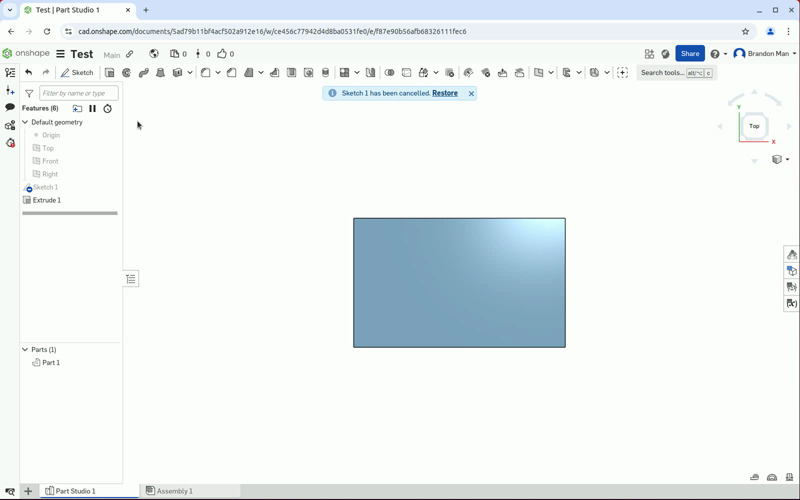
mouse_move(73, 189)
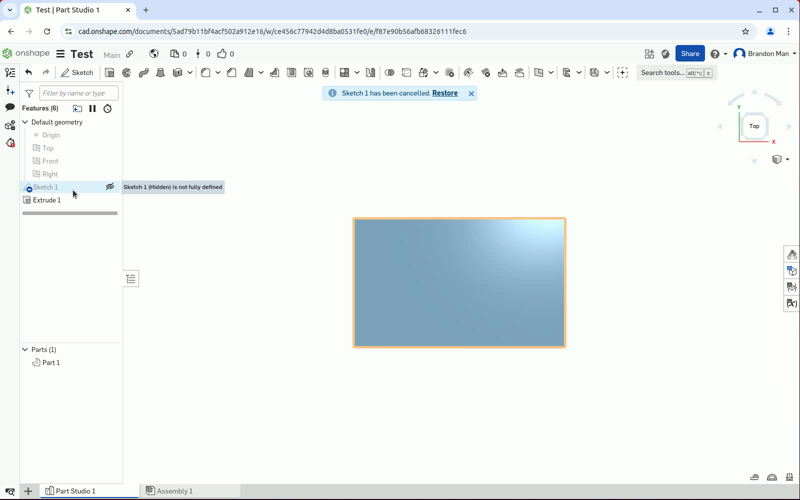
click(73, 189)
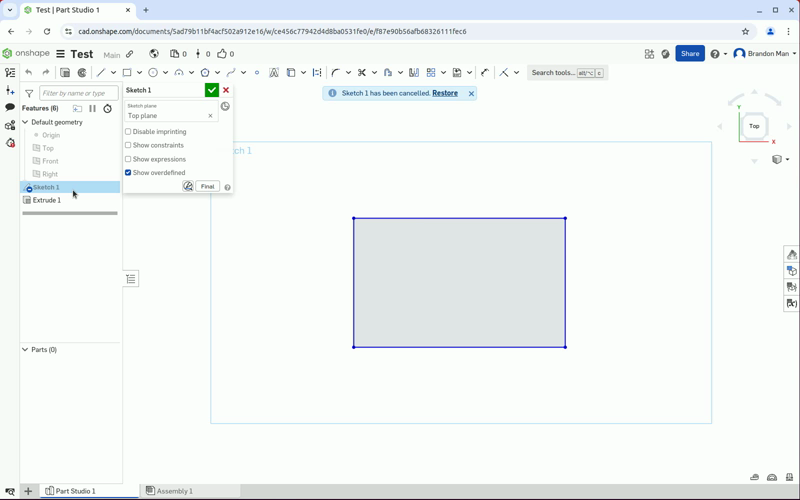
mouse_move(229, 92)
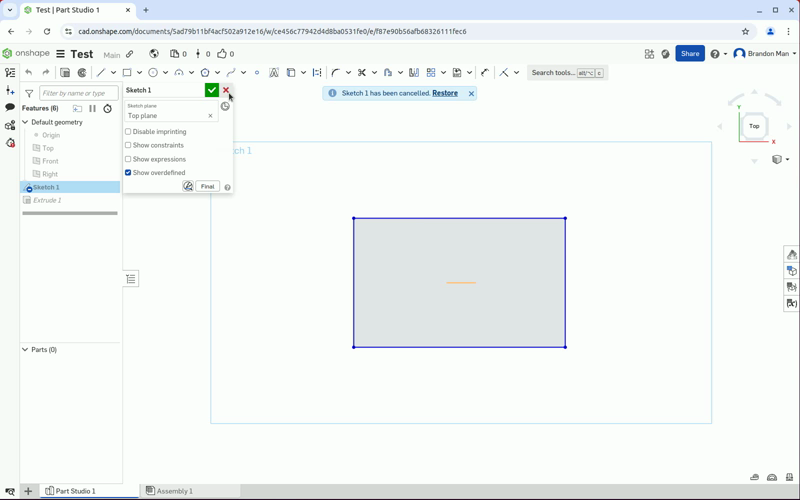
click(229, 92)
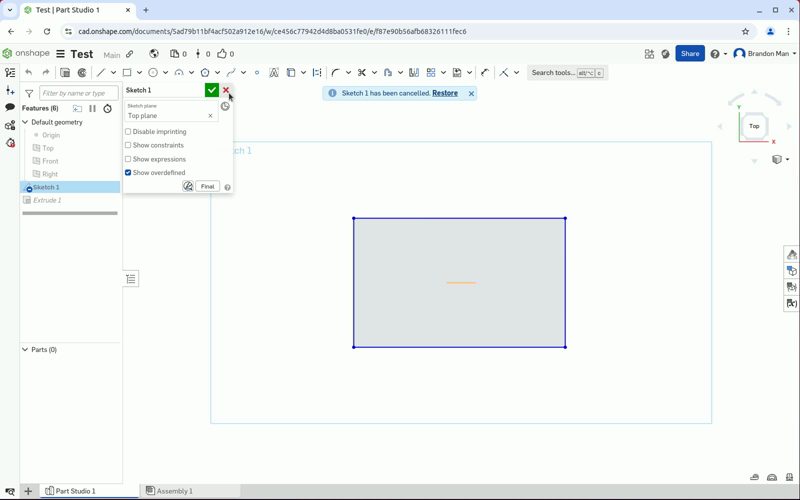
key(shift+s)
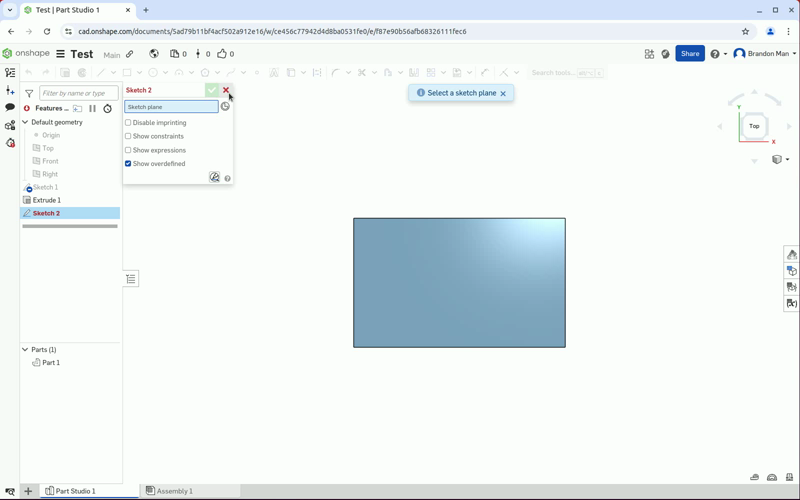
mouse_move(73, 150)
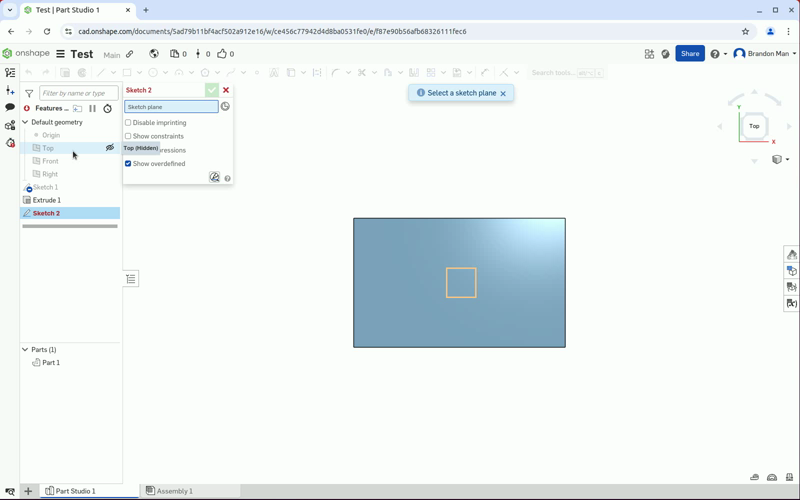
click(73, 150)
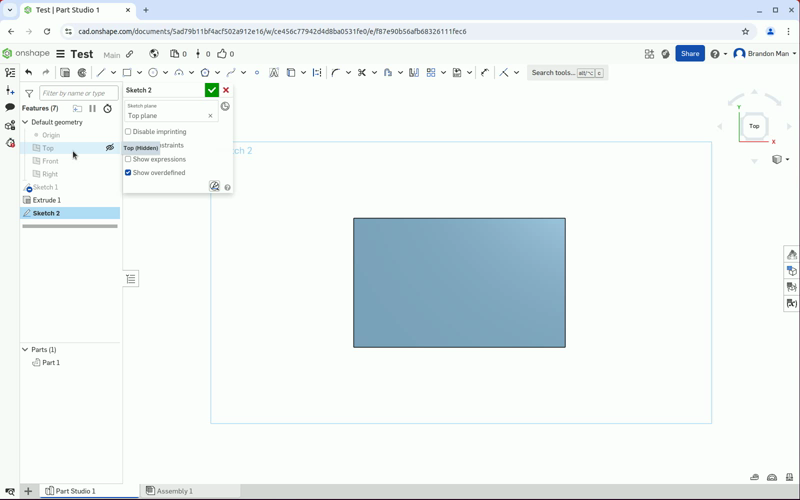
mouse_move(73, 352)
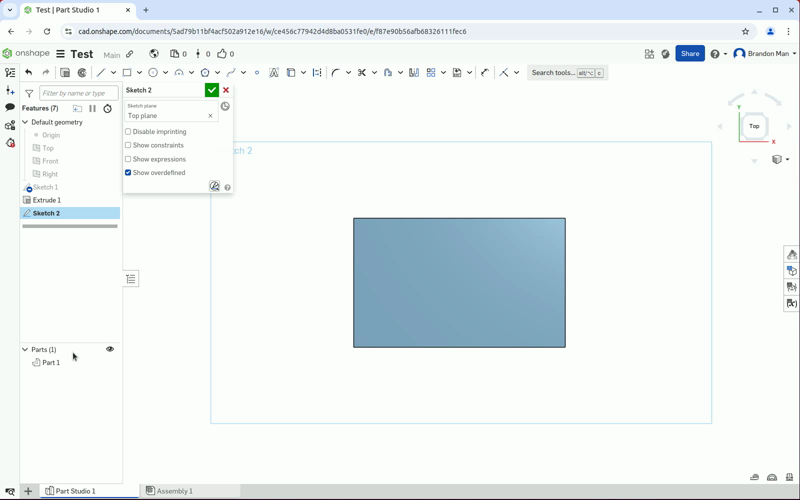
key(y)
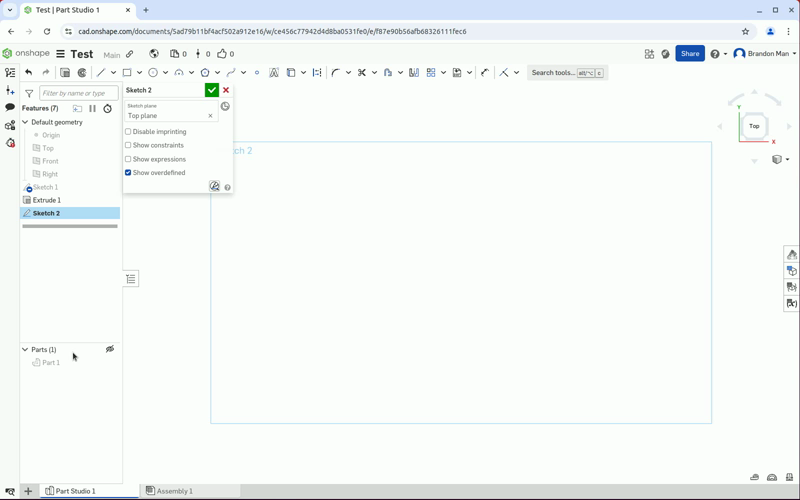
key(l)
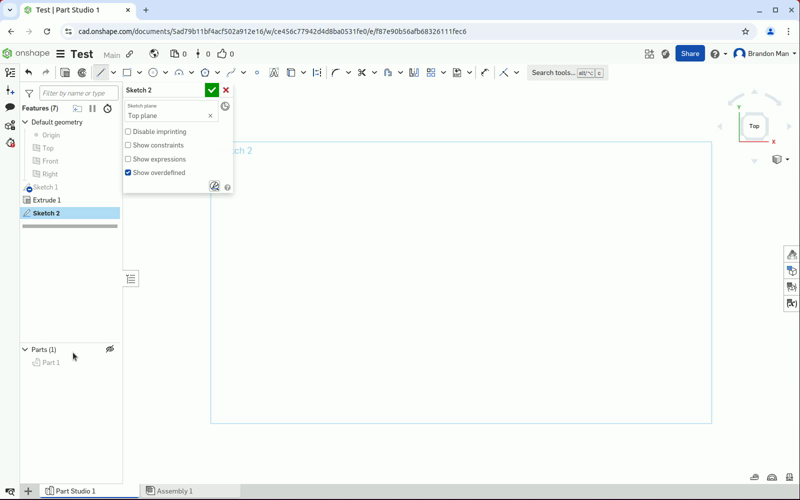
key_down(shift)
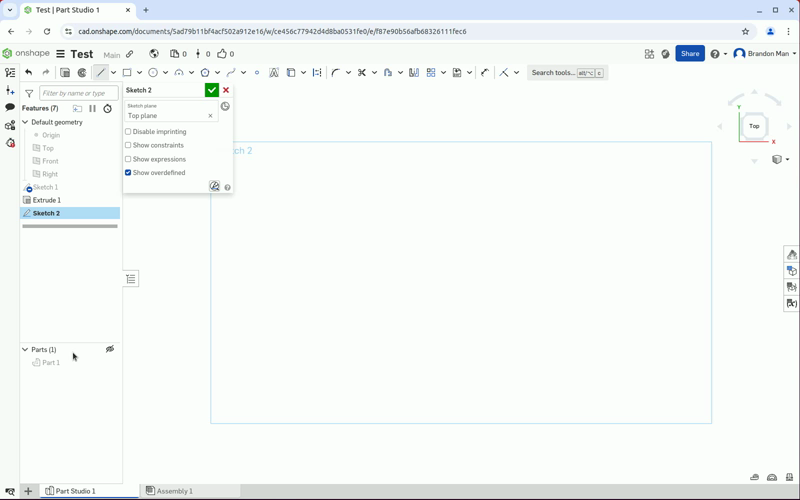
mouse_move(353, 347)
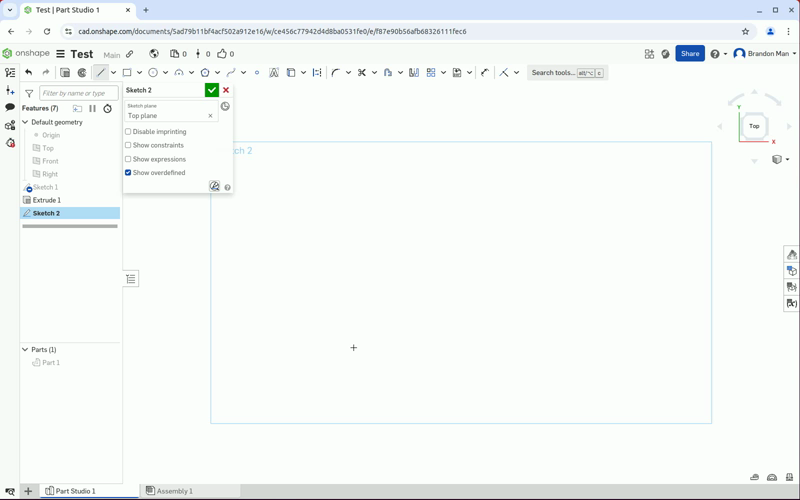
click(353, 347)
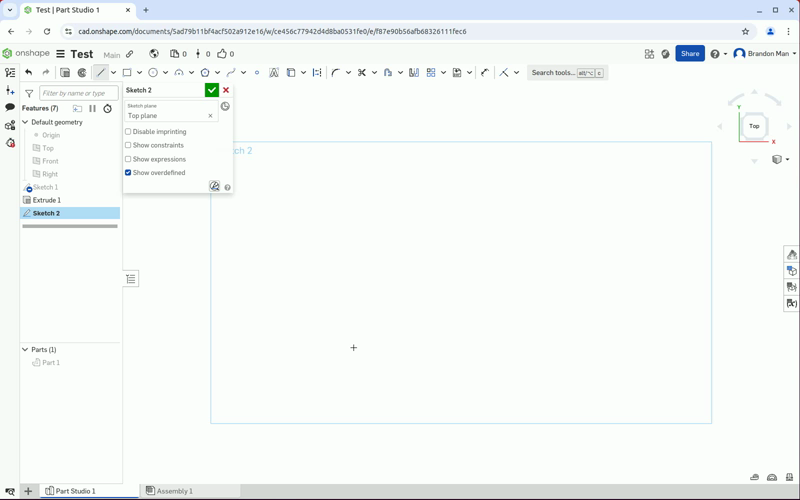
key_up(shift)
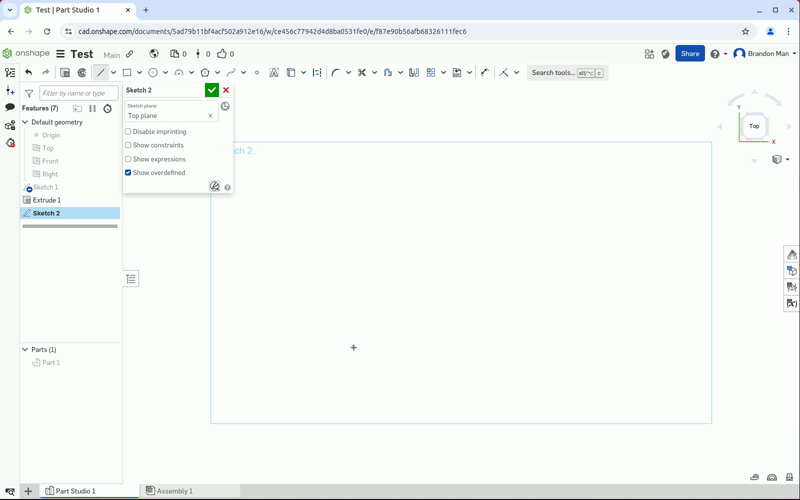
key_down(shift)
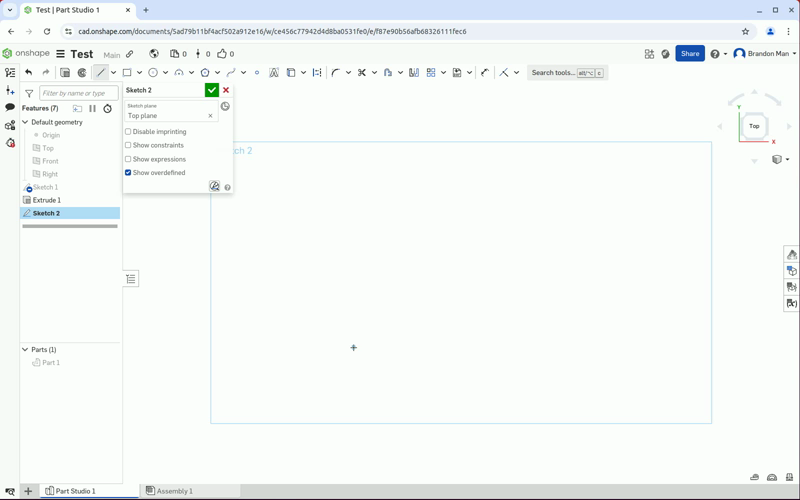
mouse_move(565, 347)
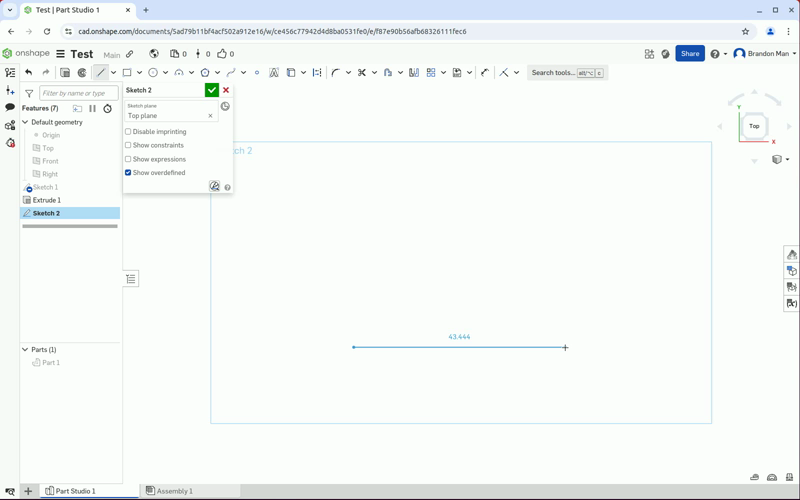
click(565, 347)
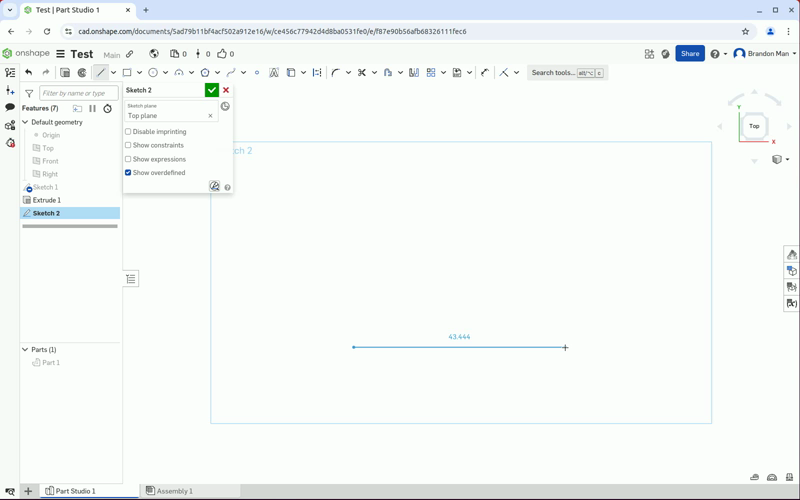
key_up(shift)
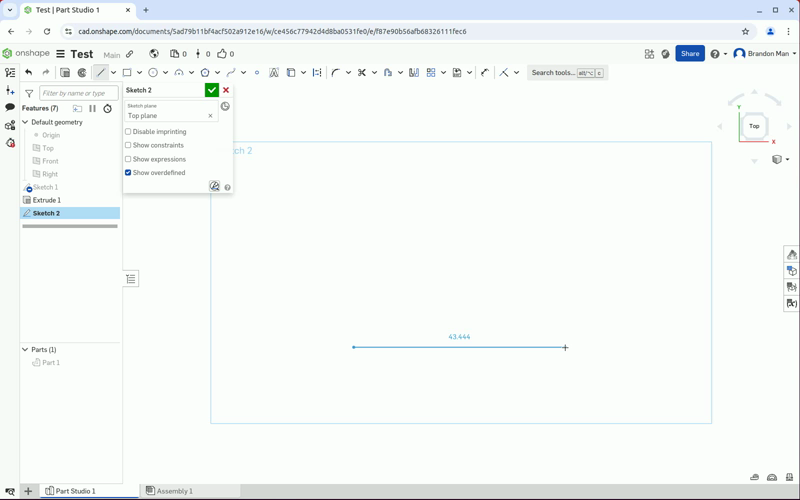
key_down(shift)
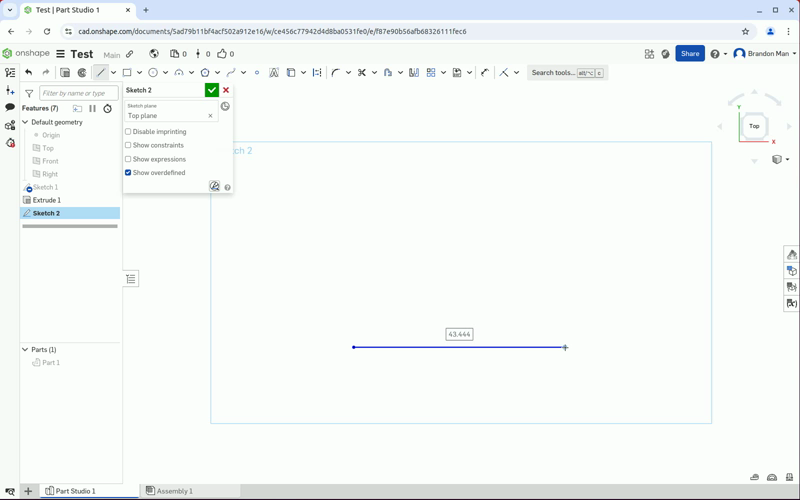
mouse_move(565, 218)
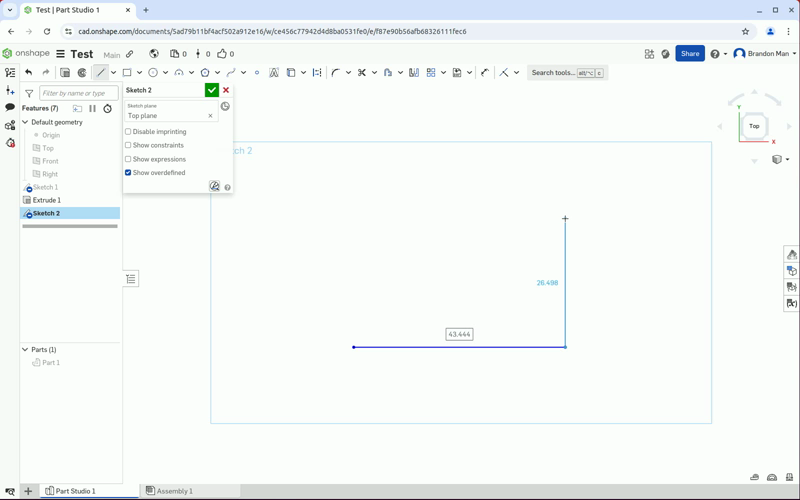
click(565, 218)
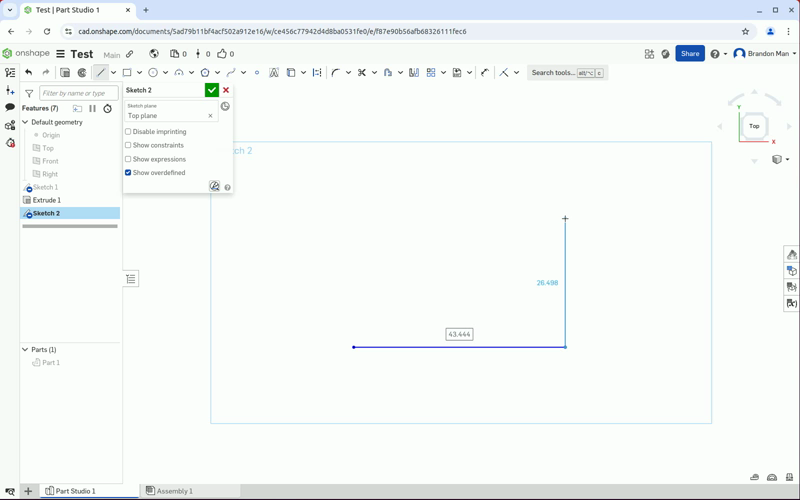
key_up(shift)
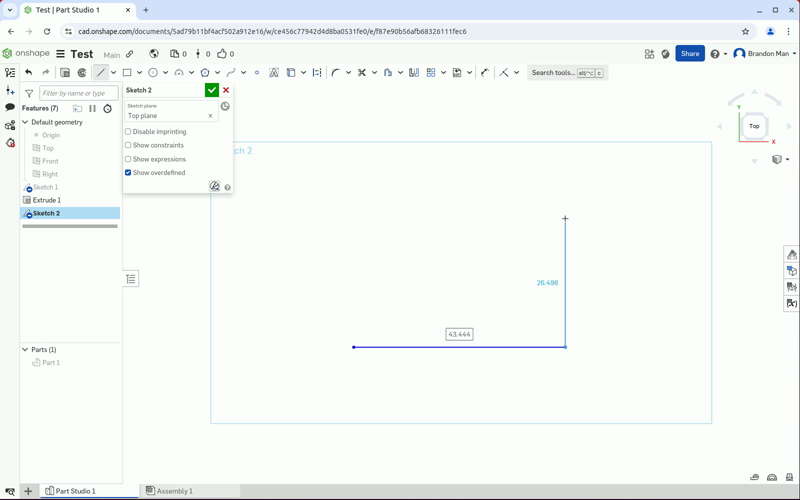
key_down(shift)
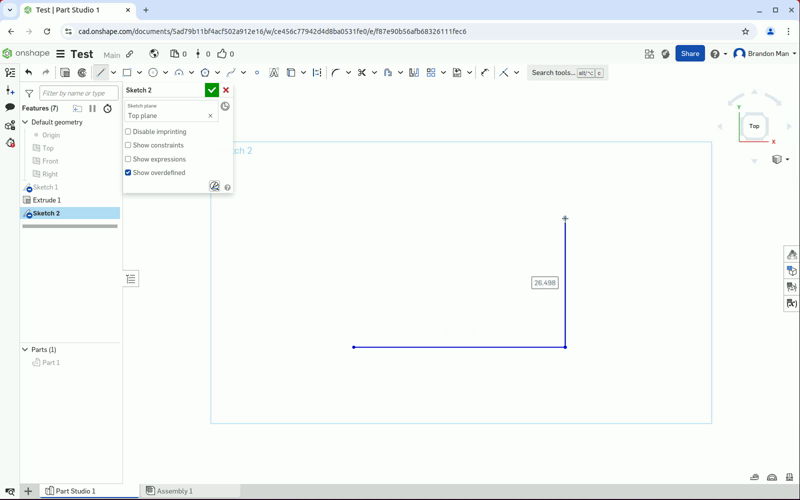
mouse_move(353, 218)
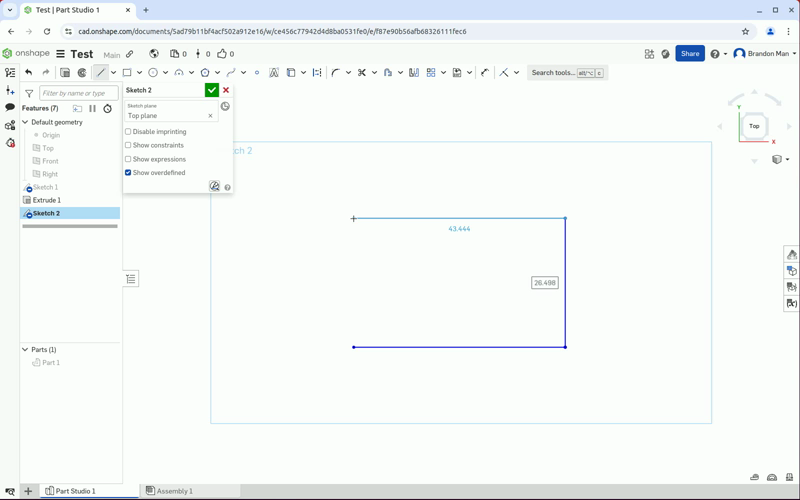
click(353, 218)
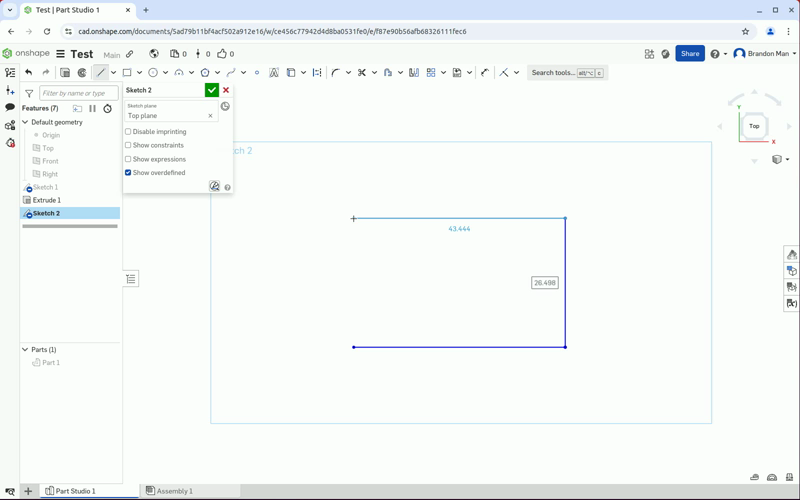
key_up(shift)
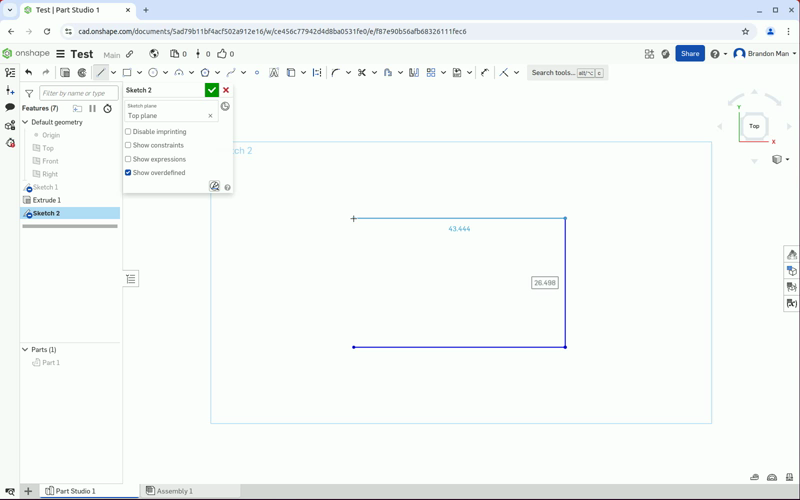
key_down(shift)
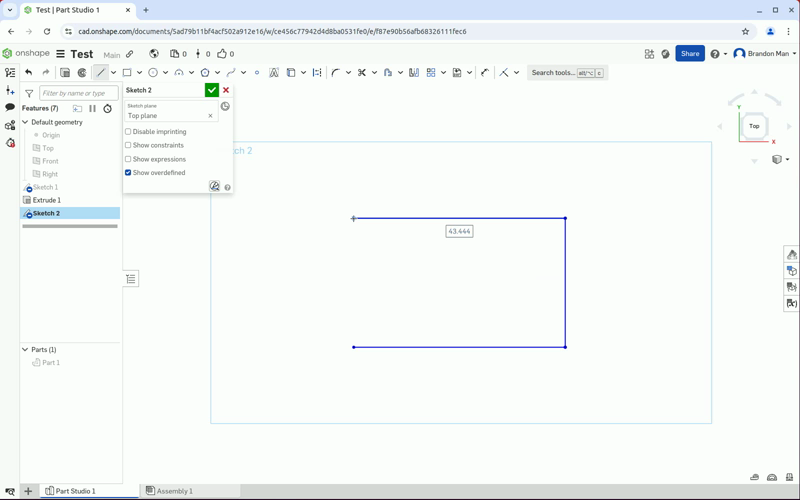
mouse_move(353, 347)
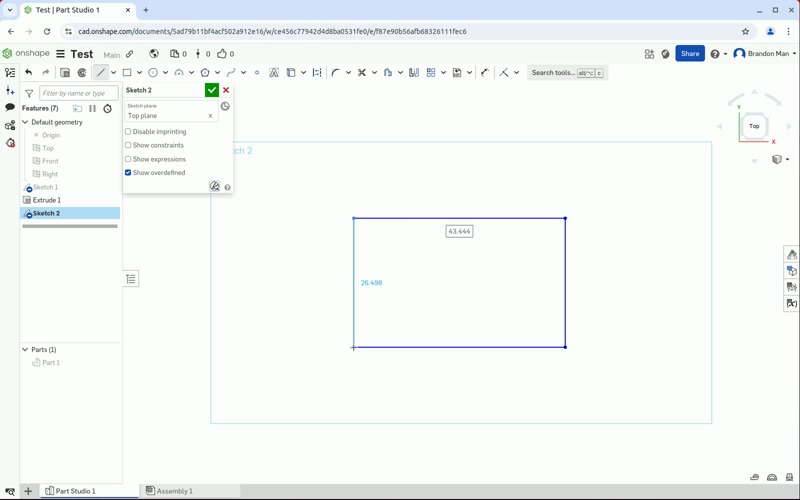
key_up(shift)
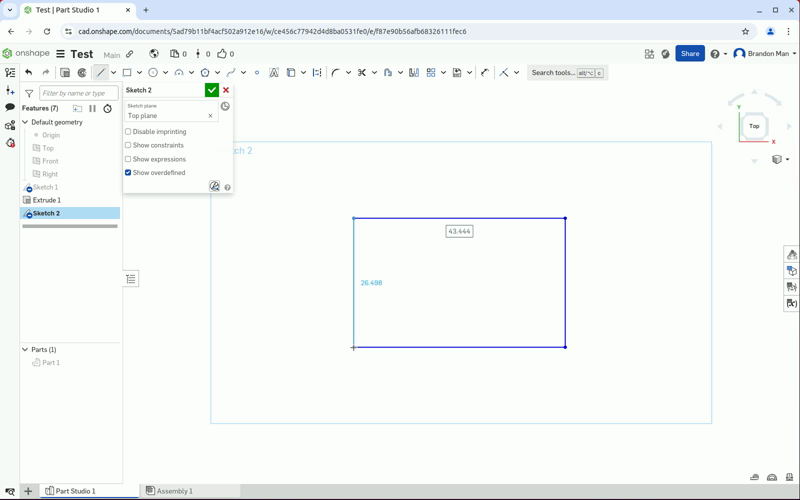
click(353, 347)
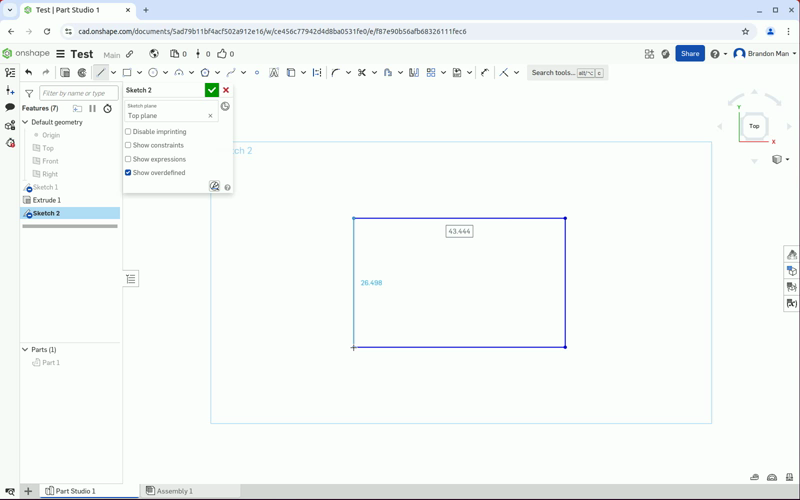
key(esc)
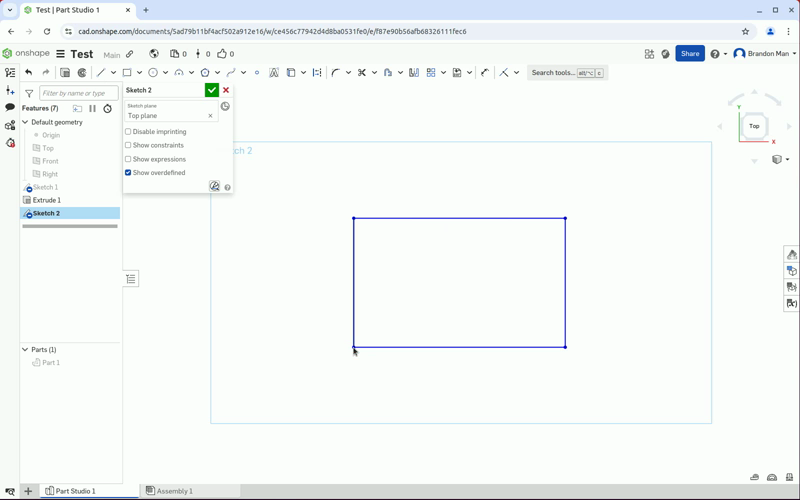
mouse_move(483, 256)
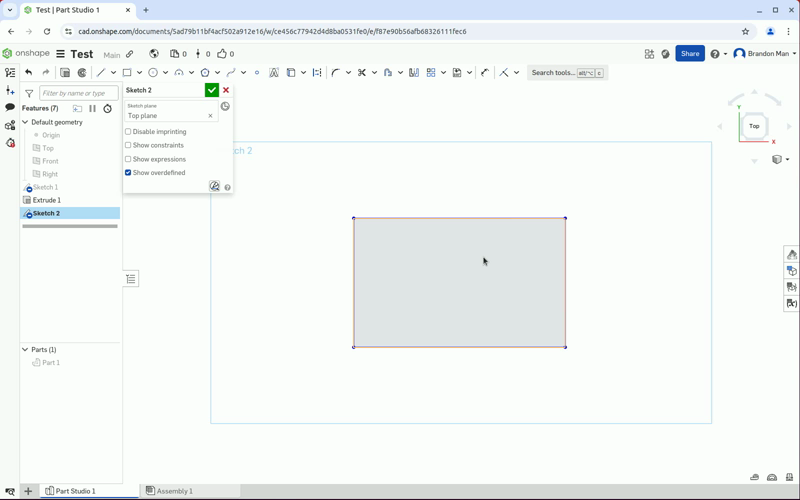
click(483, 256)
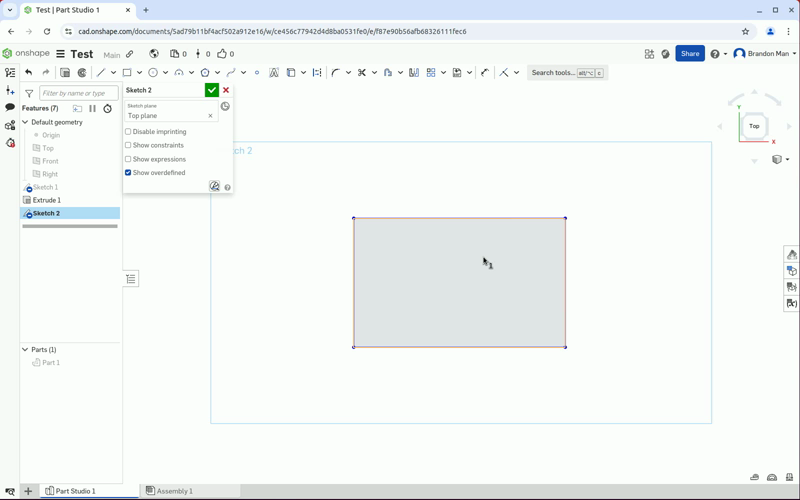
mouse_move(73, 352)
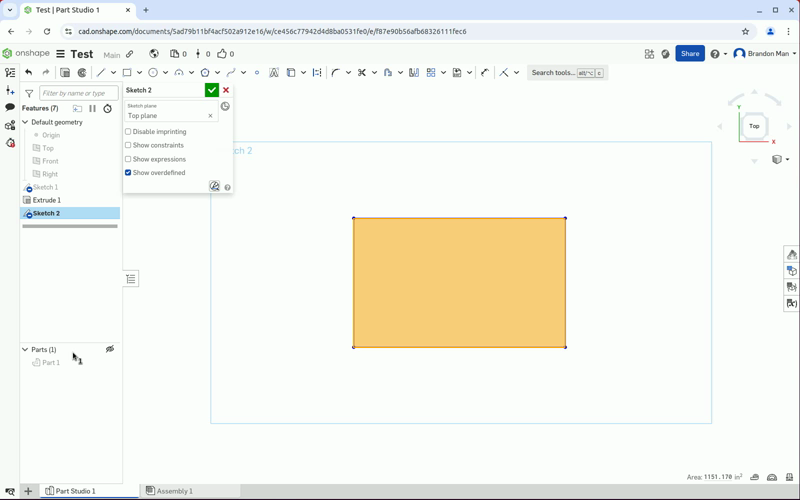
key(shift+y)
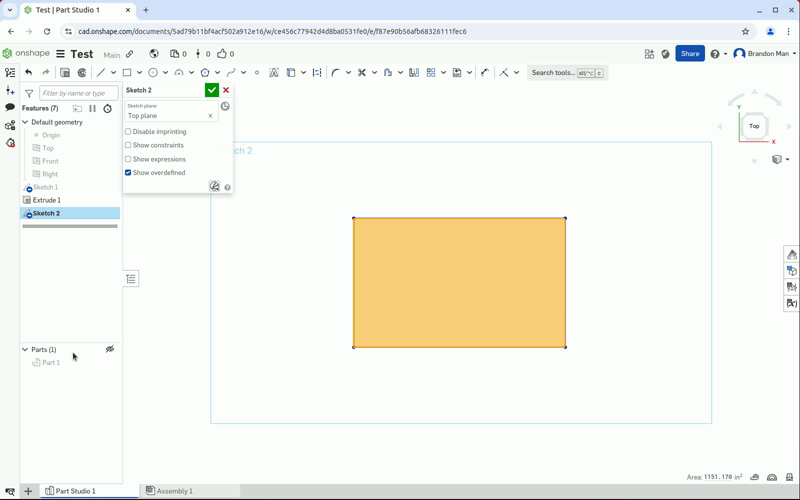
key(shift+e)
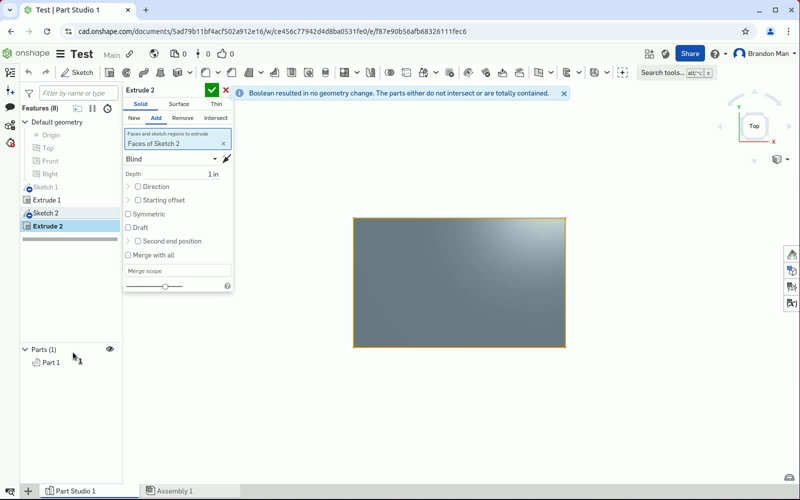
mouse_move(143, 106)
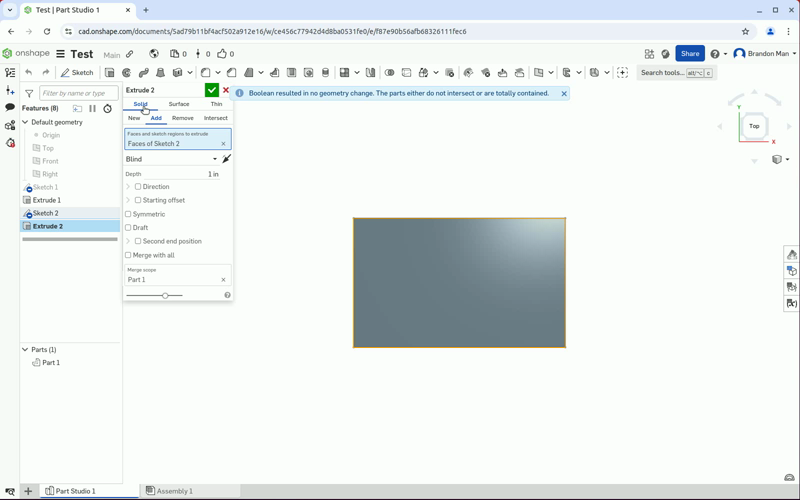
click(143, 106)
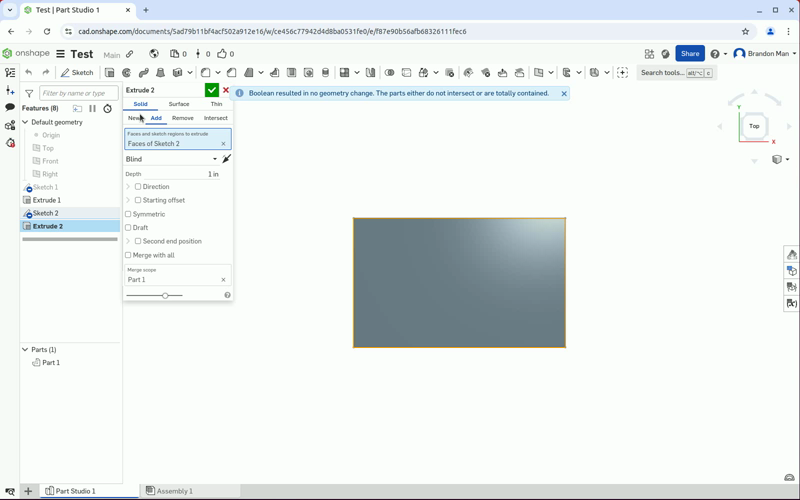
mouse_move(137, 120)
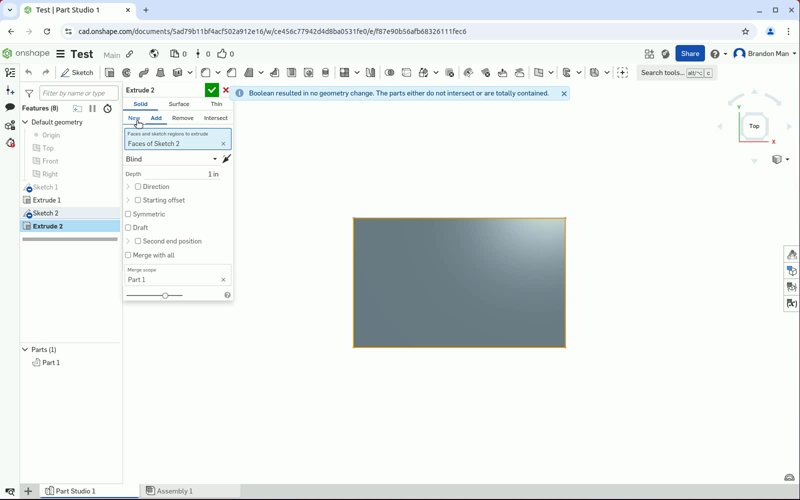
click(137, 120)
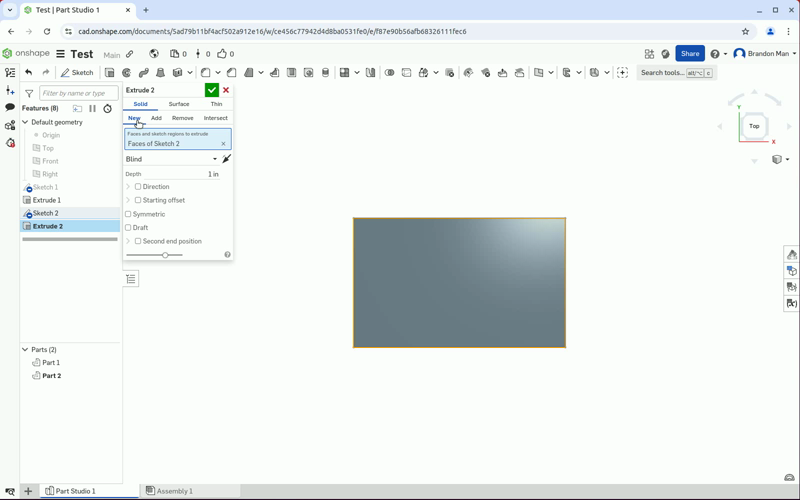
key(tab, 4)
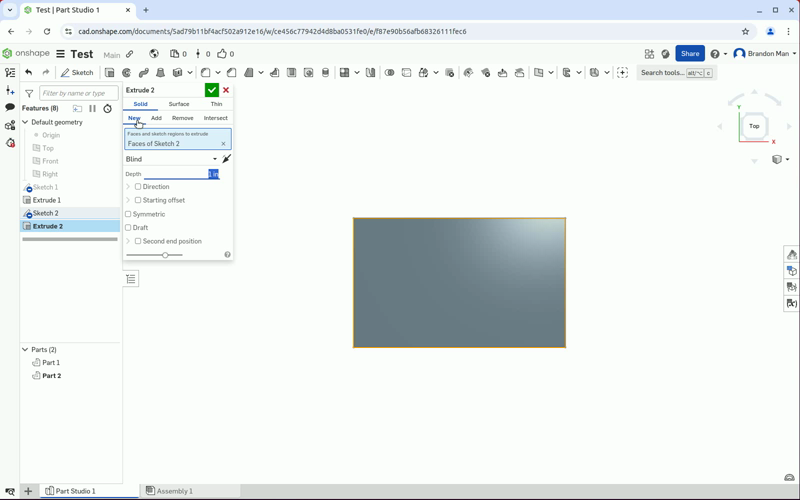
text(1.204)
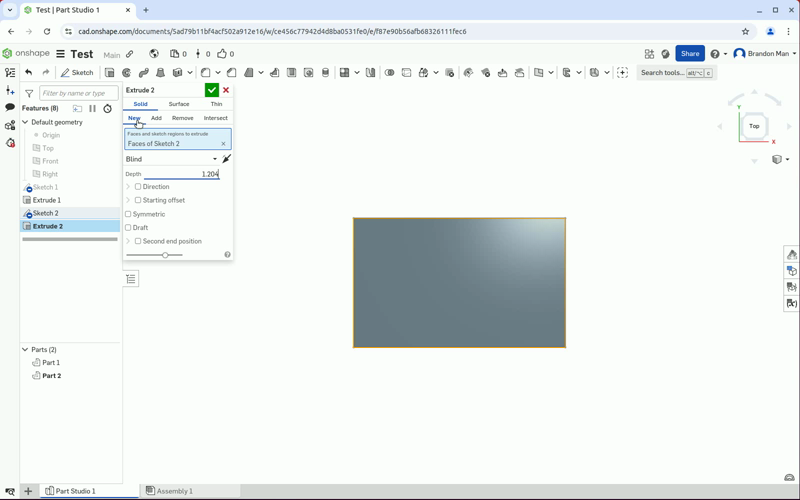
key(enter)
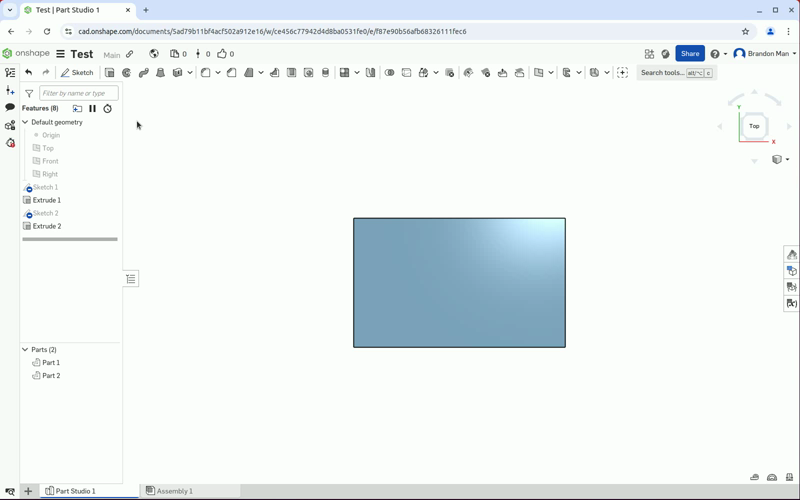
key(shift+h)
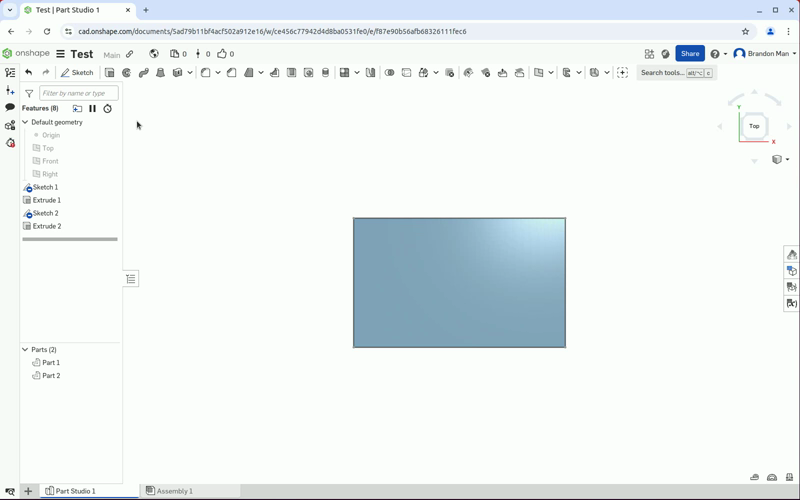
key(shift+h)
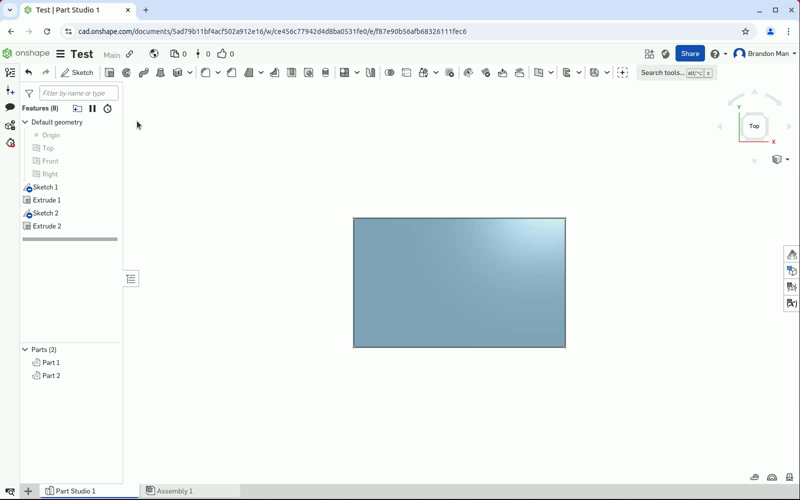
key(shift+7)
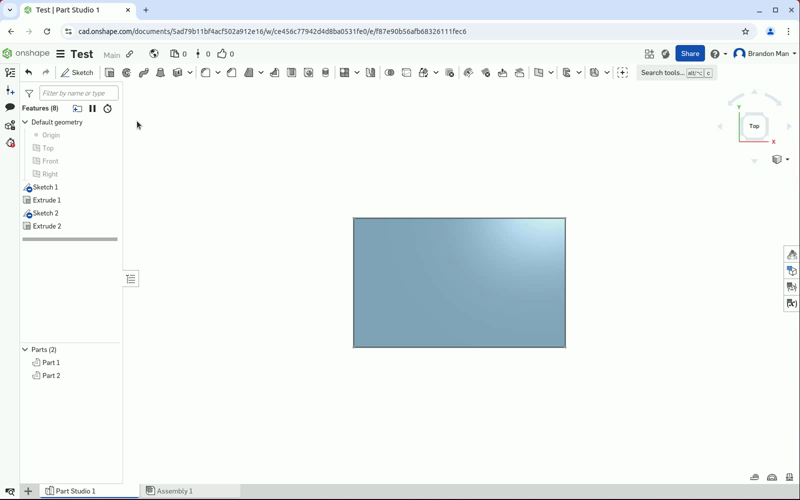
key(up, 3)
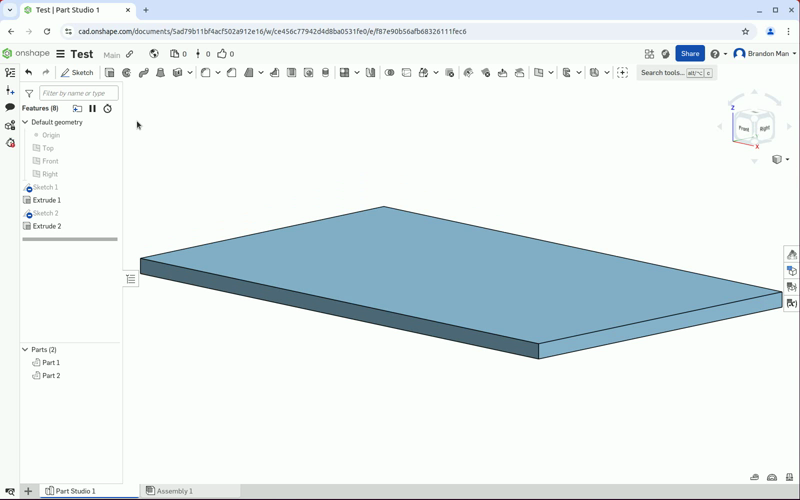
key(left, 3)
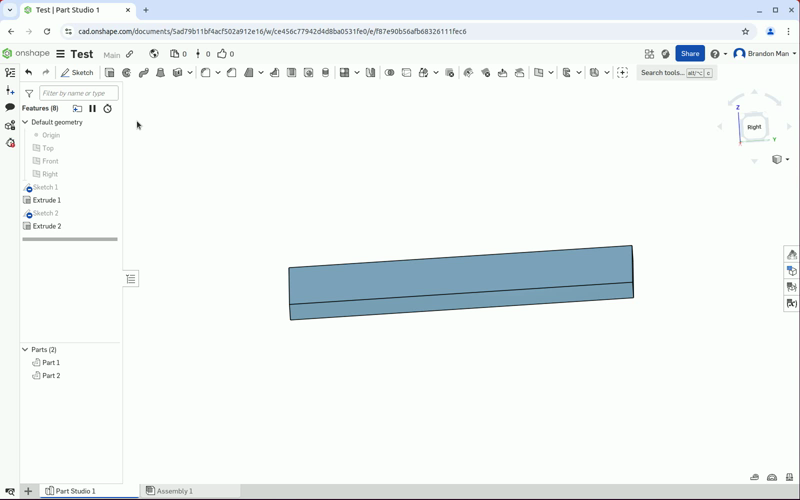
key(right, 3)
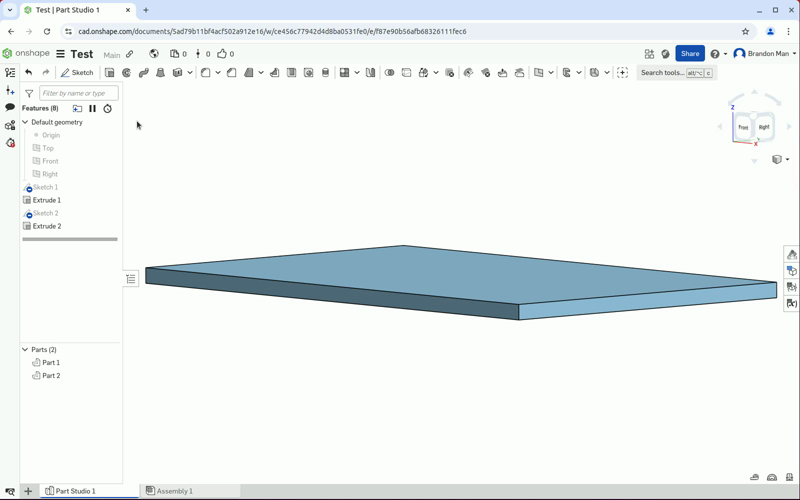
key(down, 3)
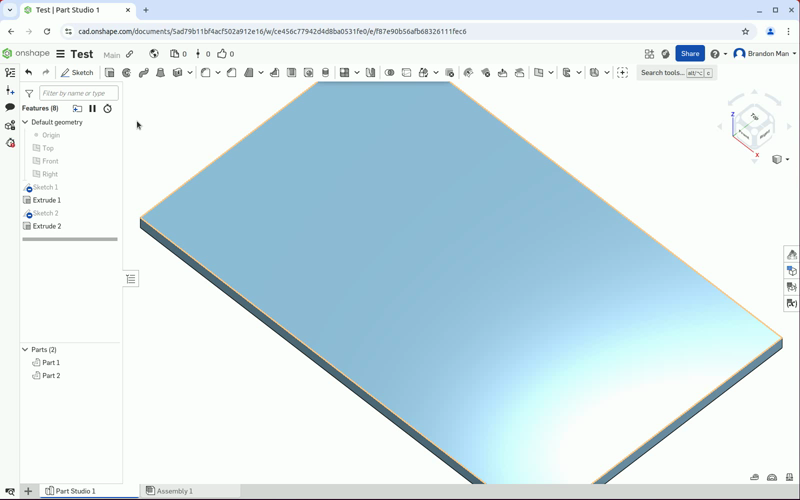
mouse_move(73, 189)
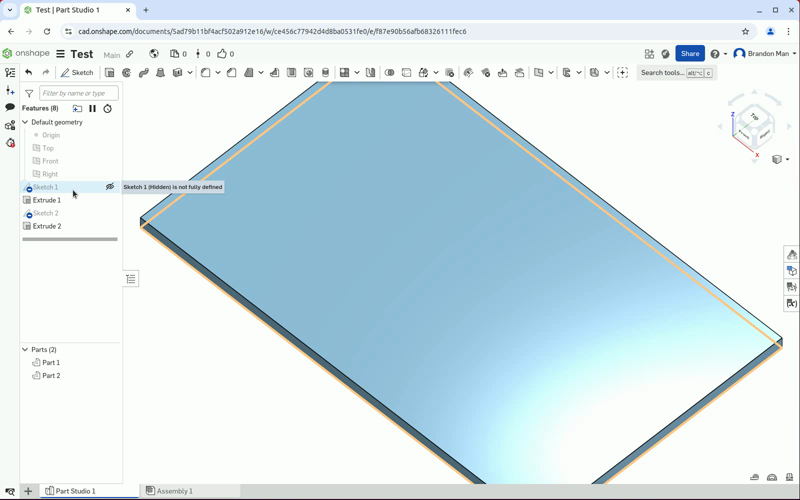
click(73, 189)